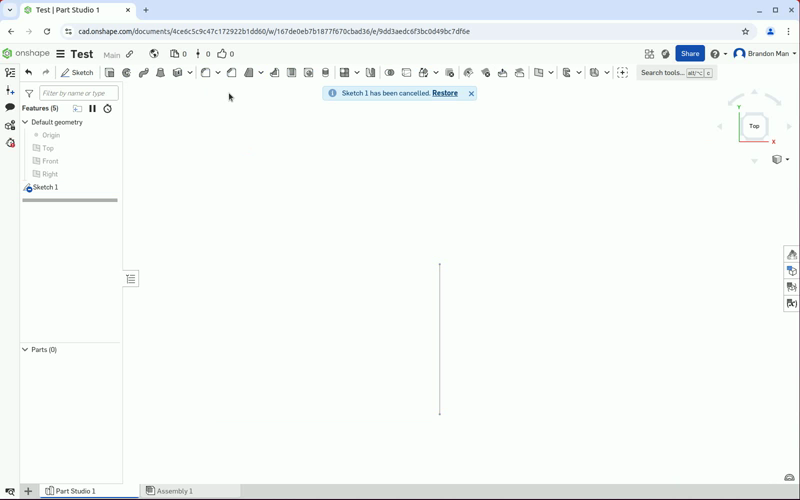
key(shift+h)
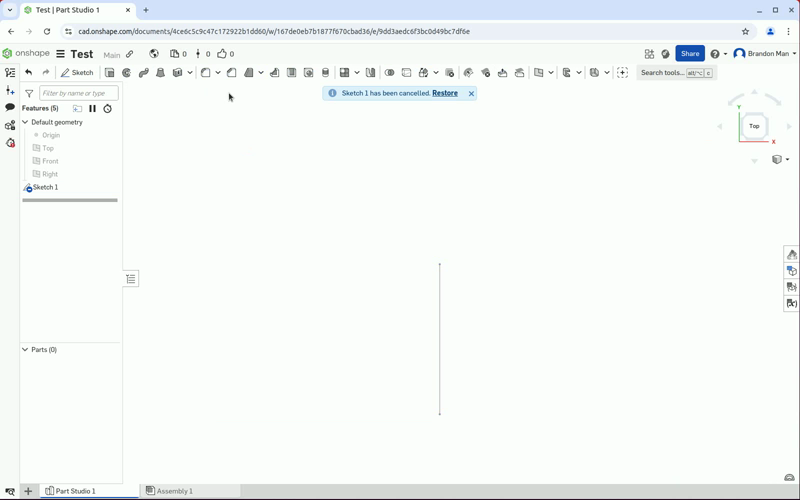
key(shift+s)
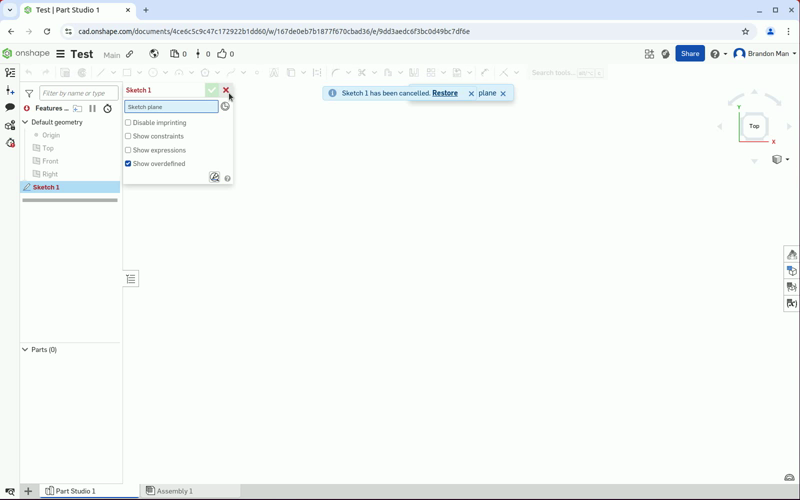
mouse_move(73, 150)
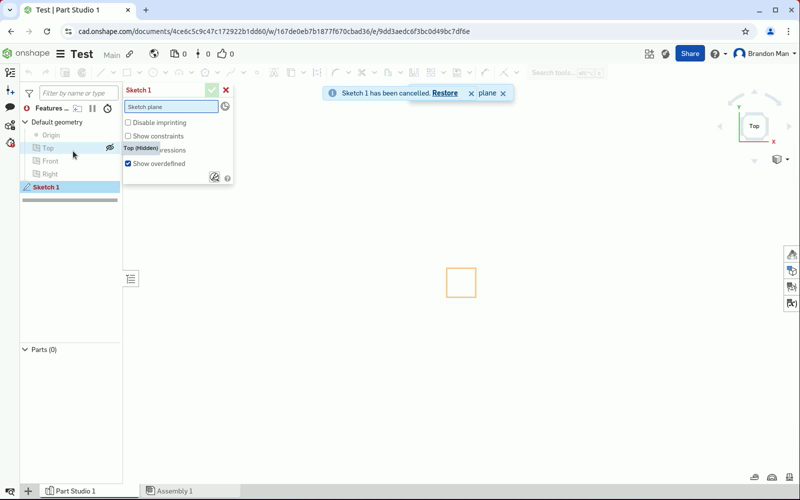
click(73, 150)
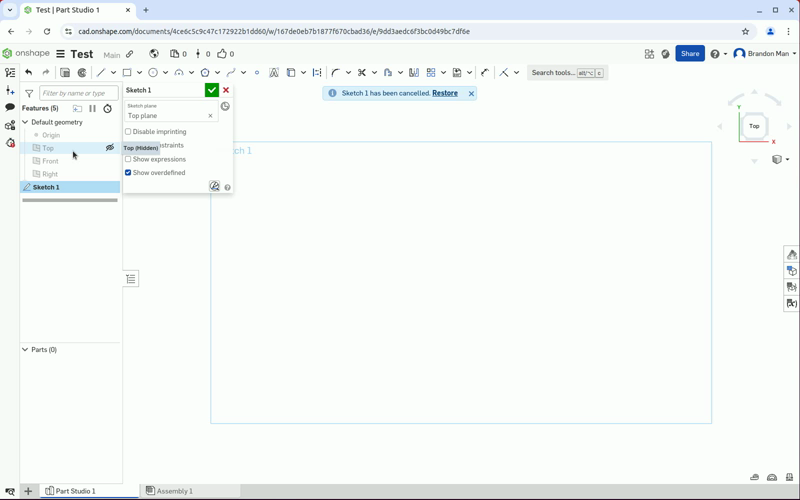
mouse_move(73, 352)
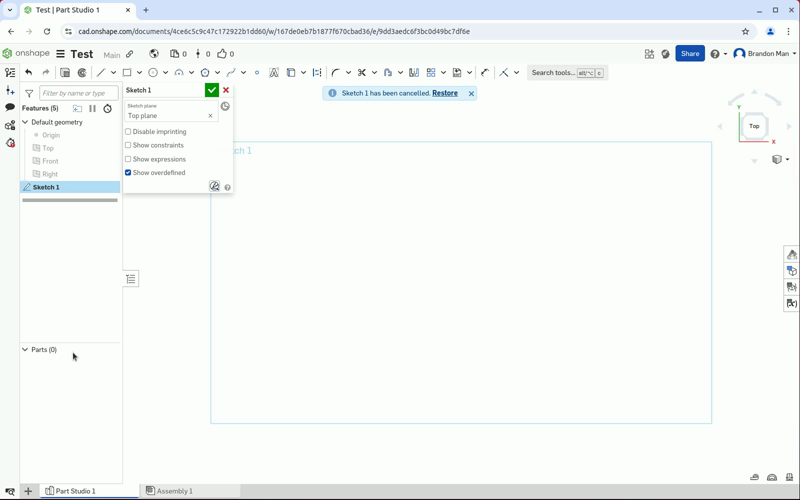
key(y)
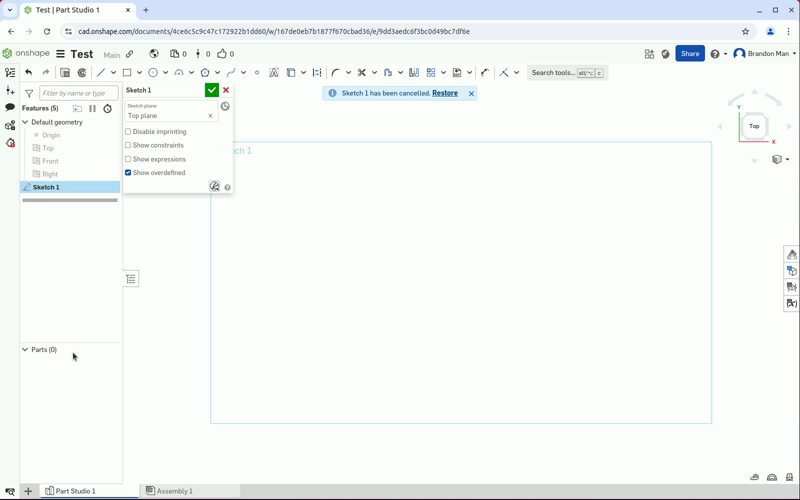
key(l)
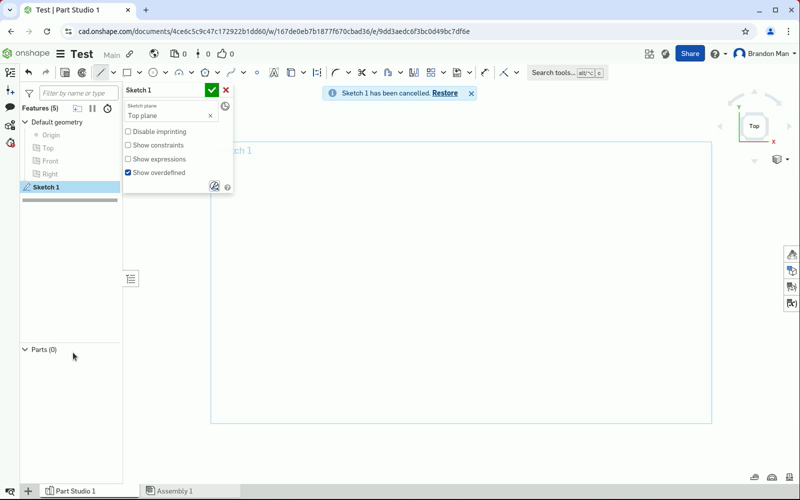
key_down(shift)
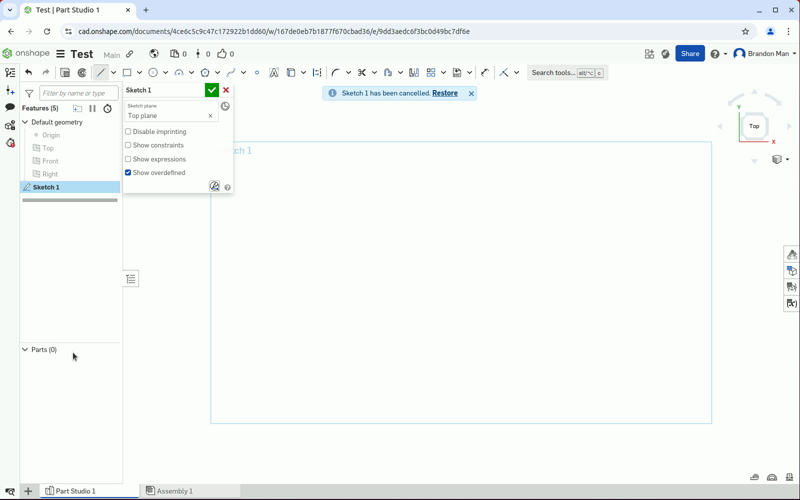
mouse_move(438, 258)
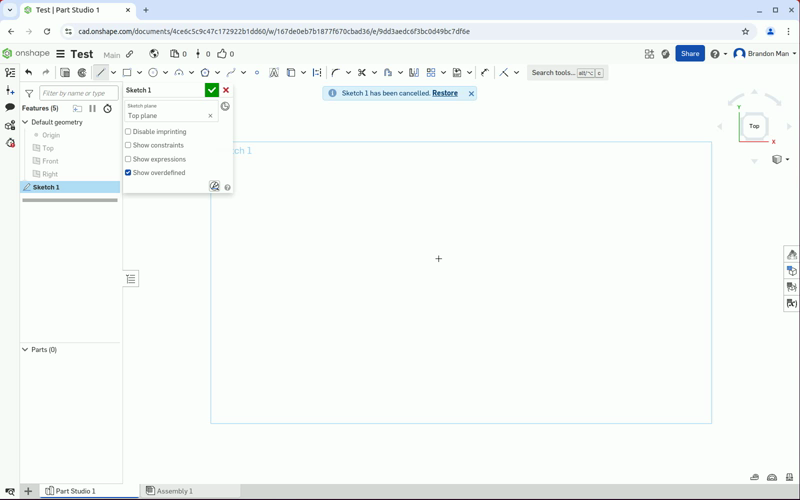
click(438, 258)
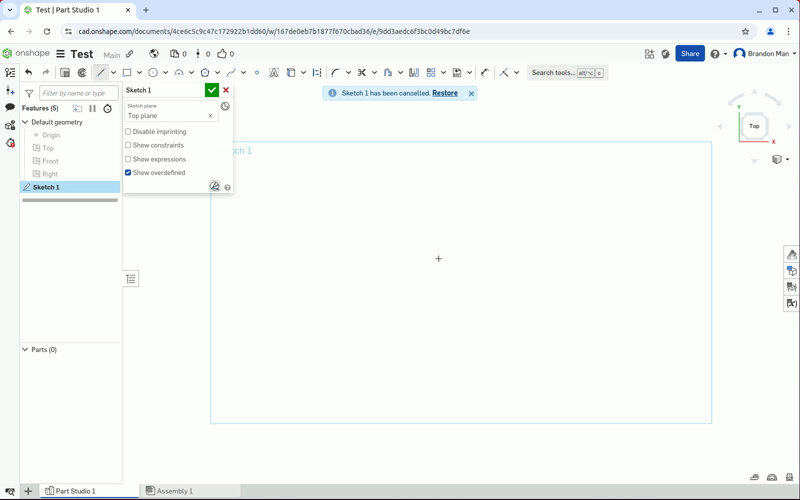
key_up(shift)
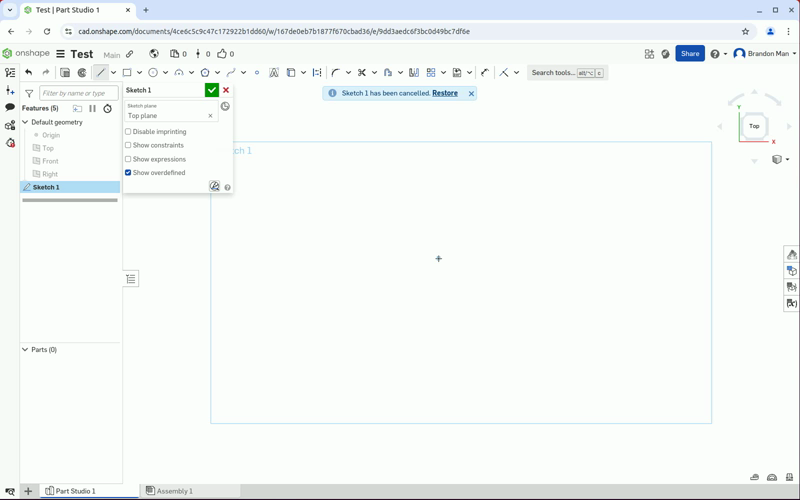
key_down(shift)
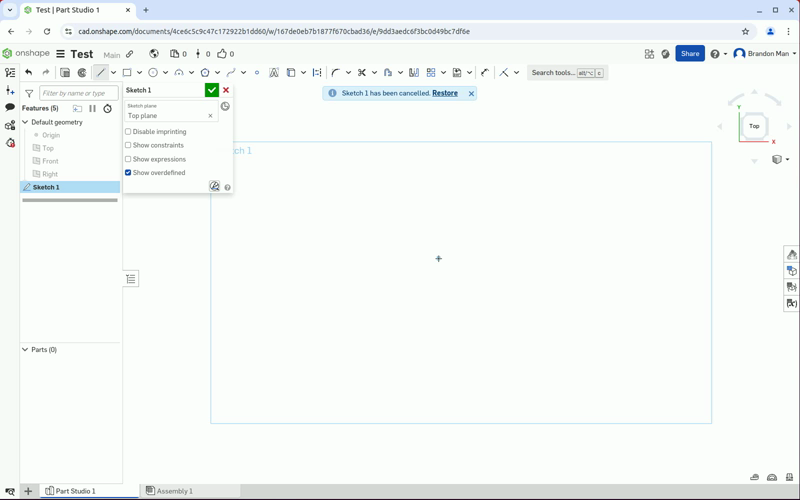
mouse_move(468, 258)
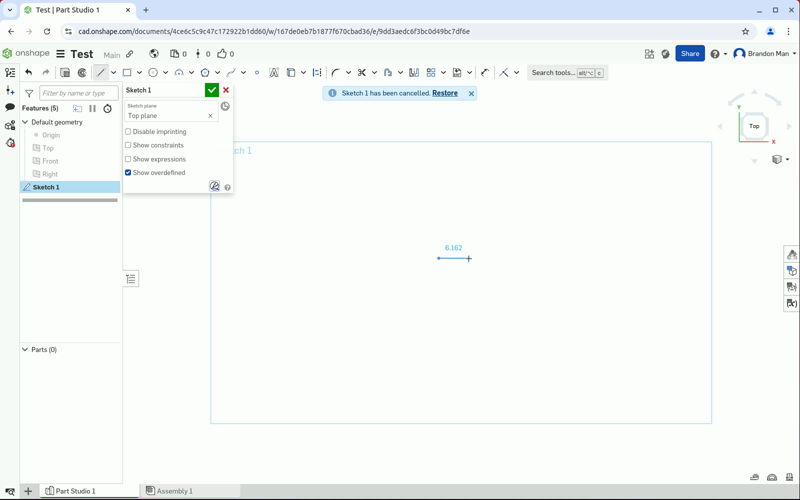
mouse_move(460, 283)
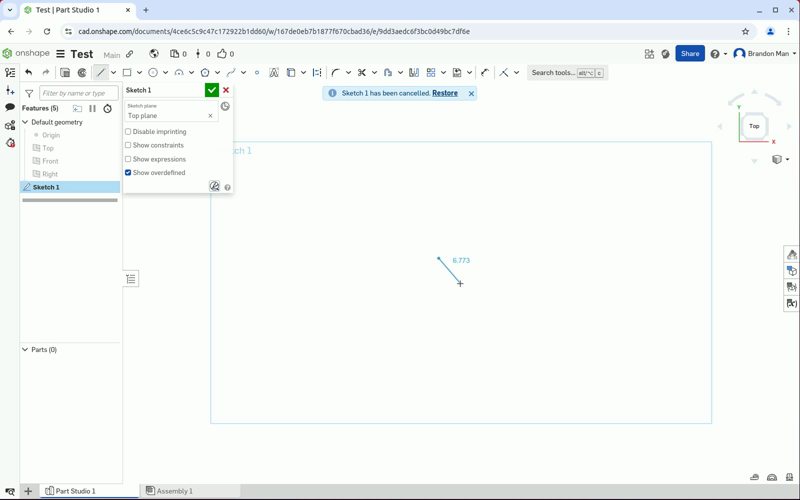
click(460, 283)
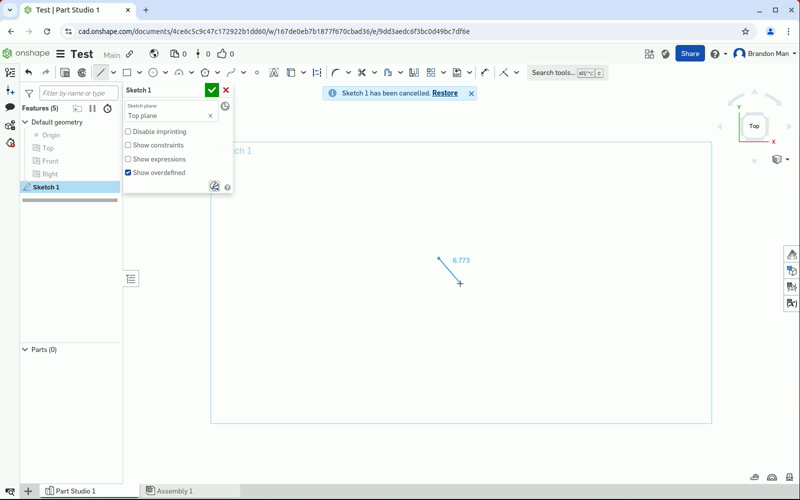
key_up(shift)
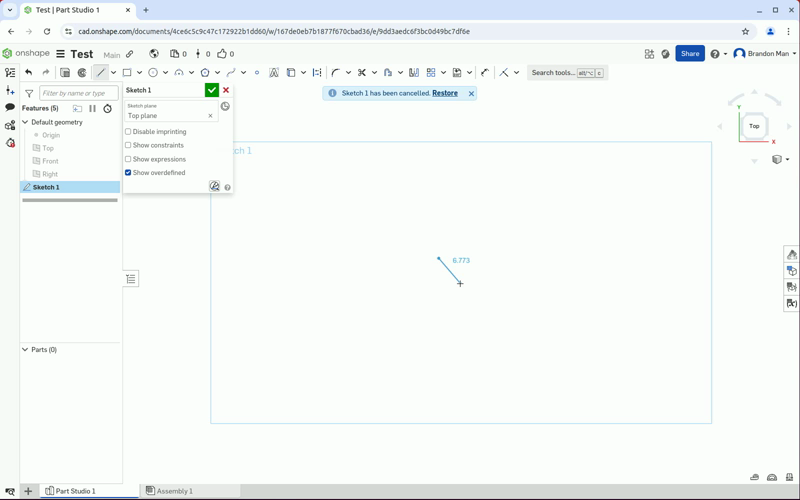
key_down(shift)
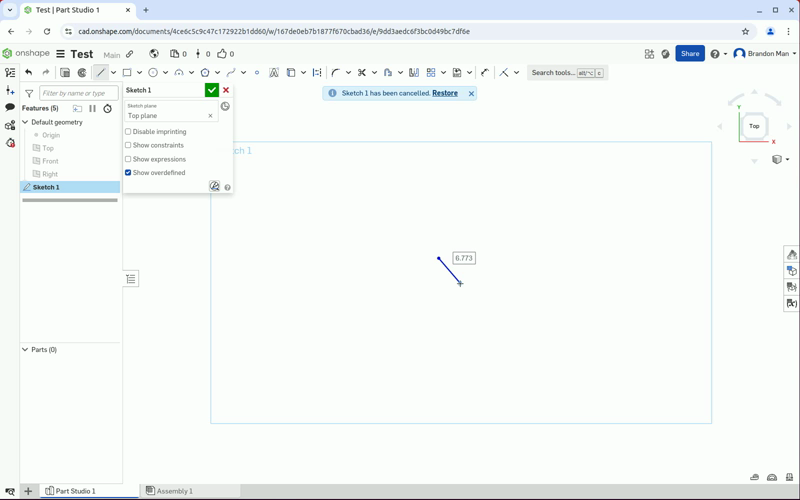
mouse_move(490, 283)
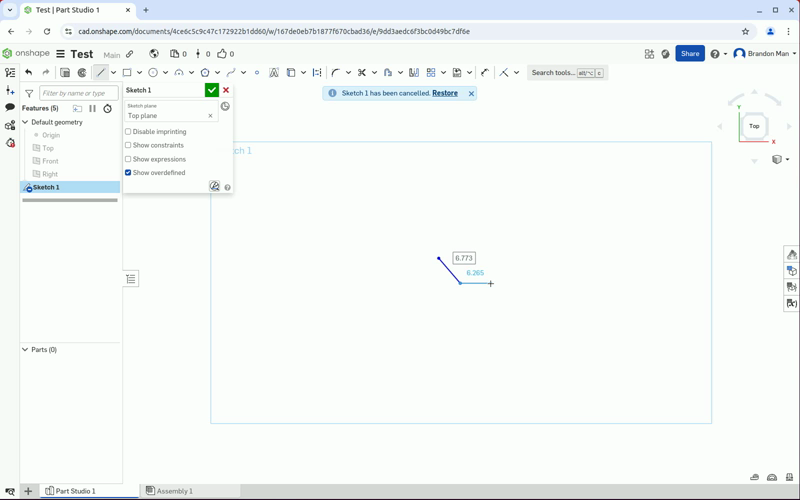
mouse_move(483, 256)
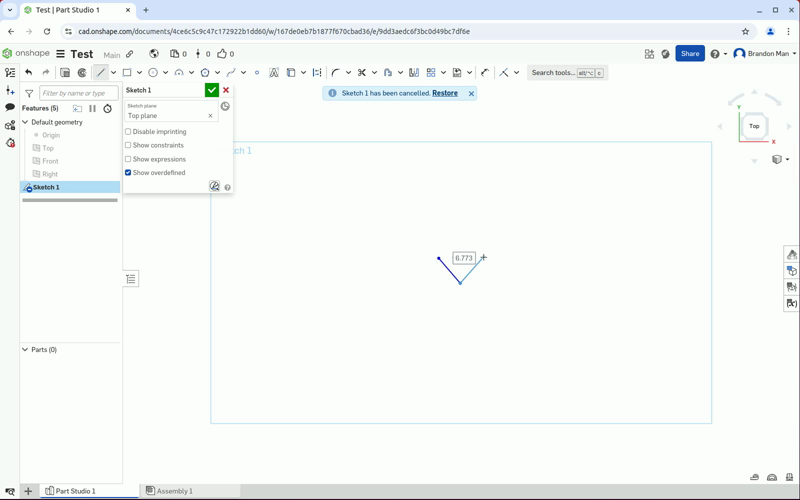
click(483, 256)
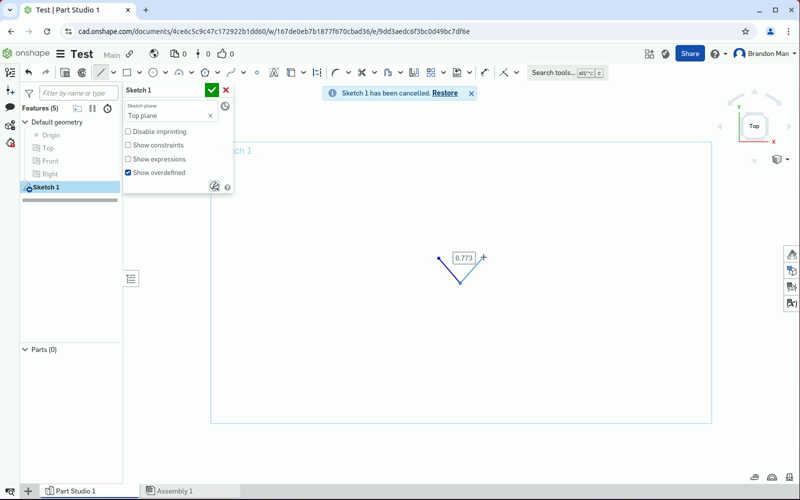
key_up(shift)
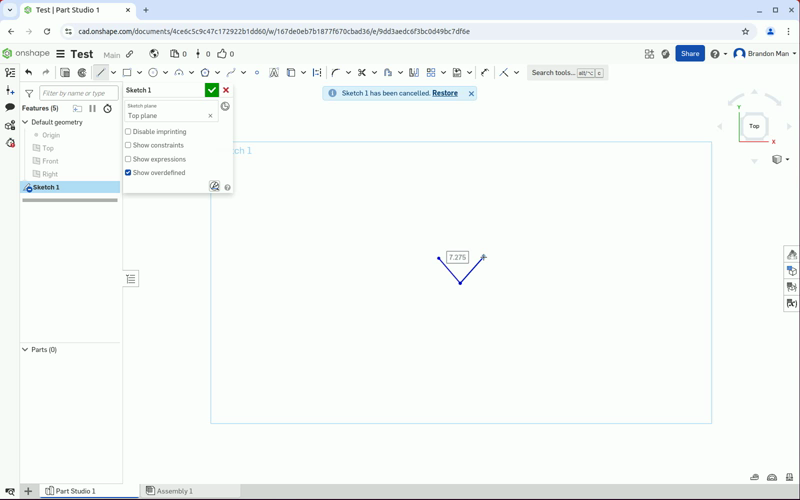
key(esc)
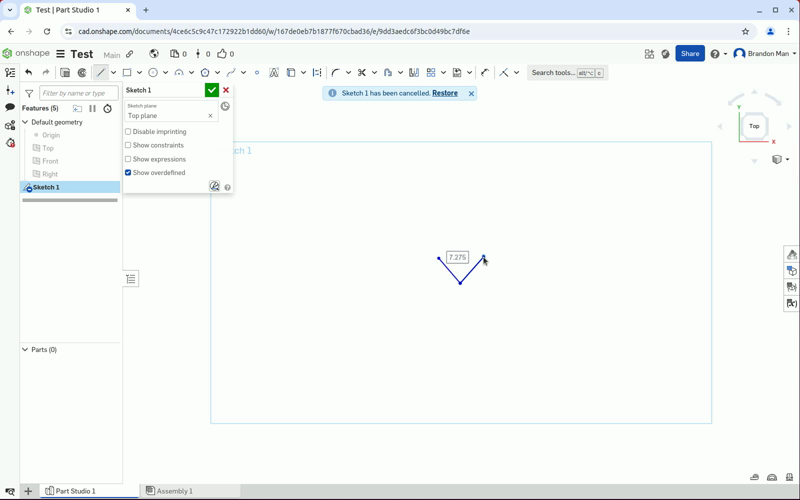
key(a)
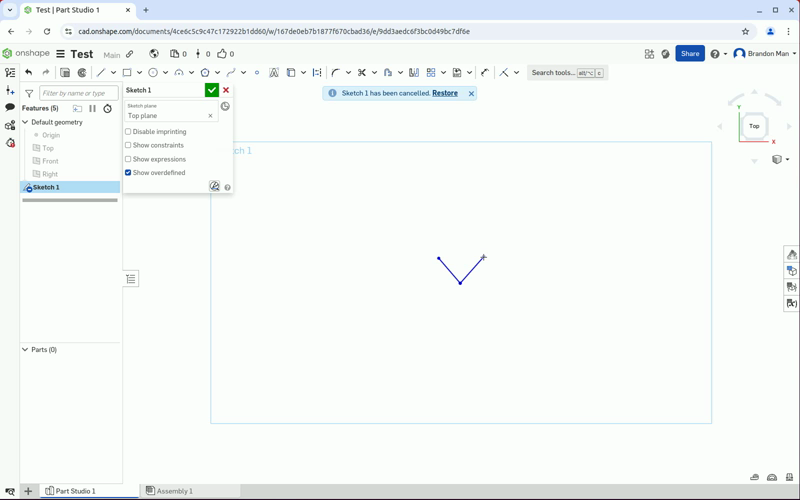
mouse_move(483, 256)
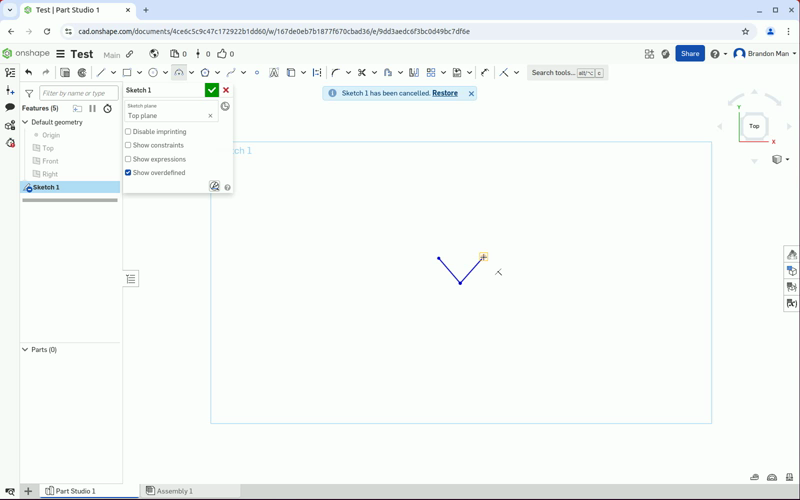
click(483, 256)
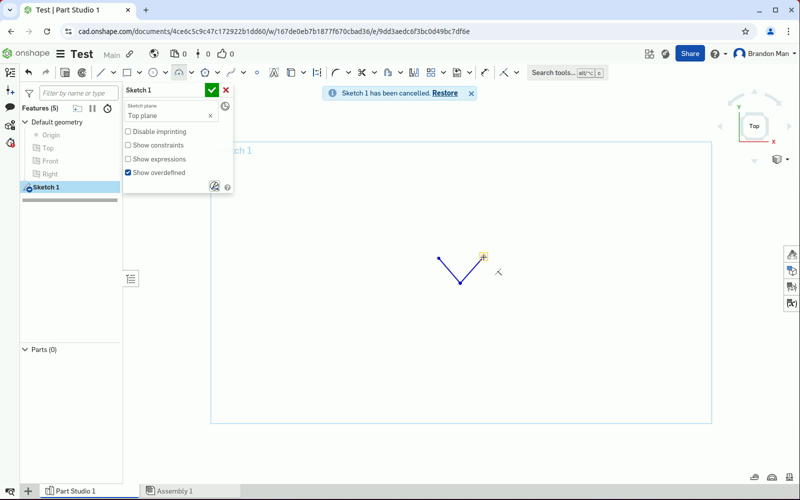
mouse_move(438, 258)
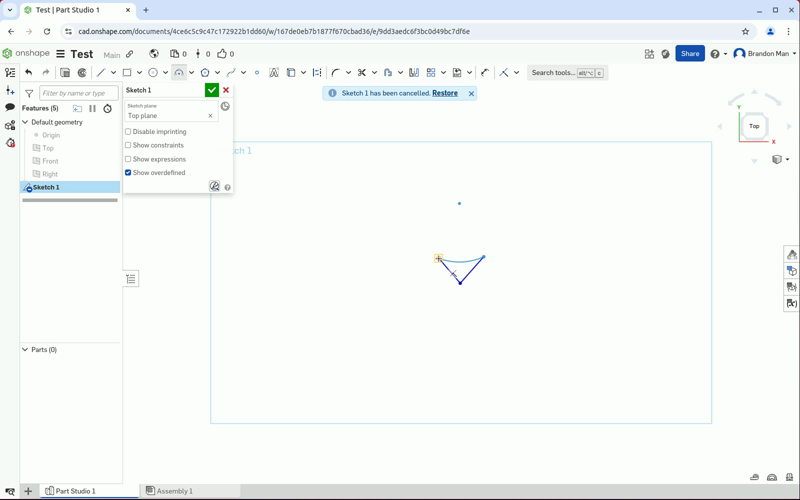
click(438, 258)
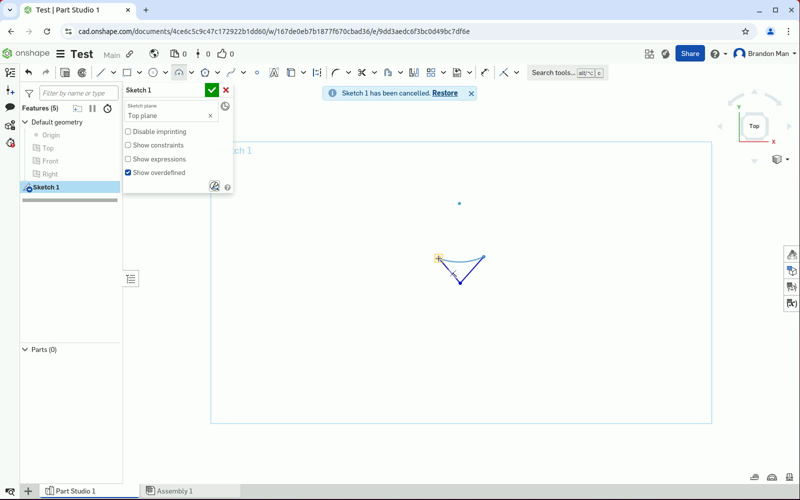
key_down(shift)
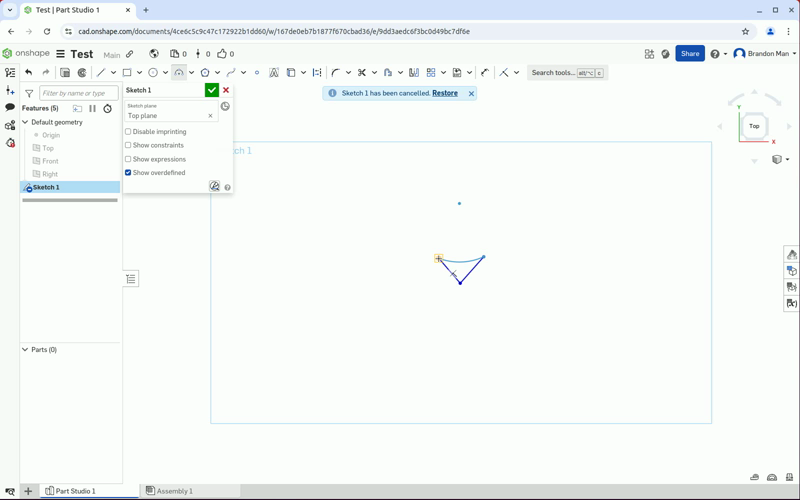
mouse_move(460, 241)
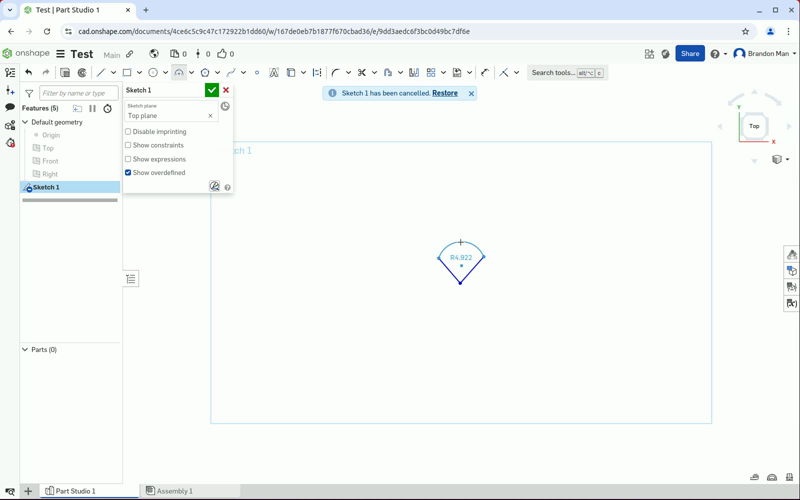
click(460, 241)
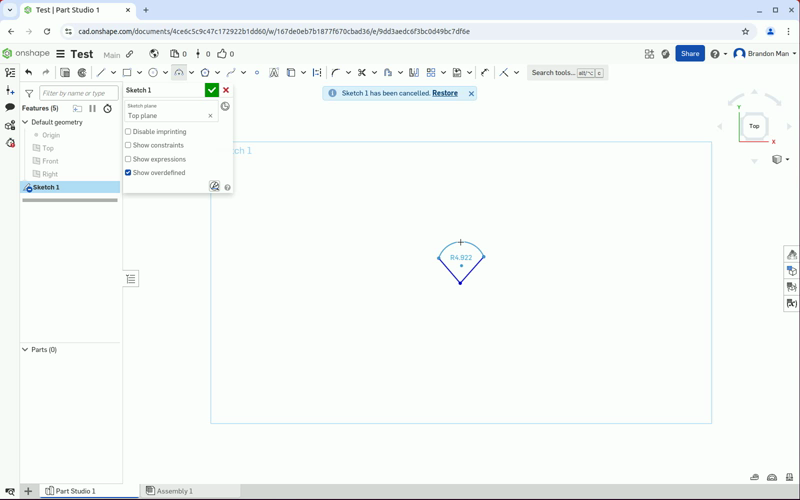
key_up(shift)
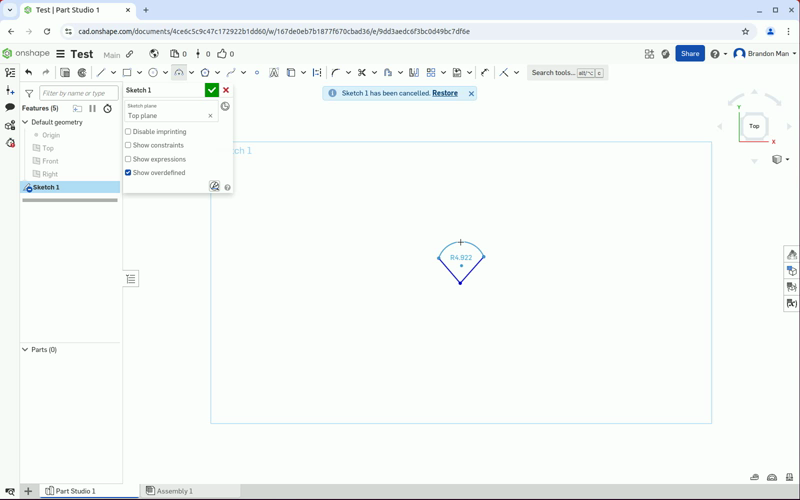
key(esc)
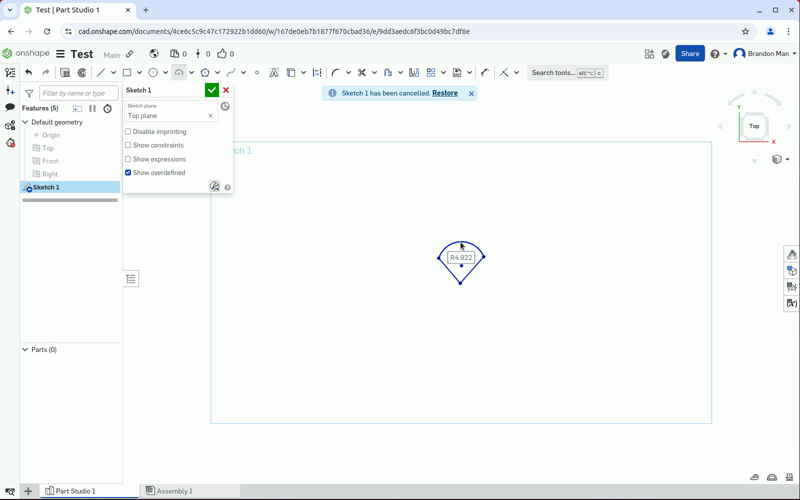
mouse_move(453, 264)
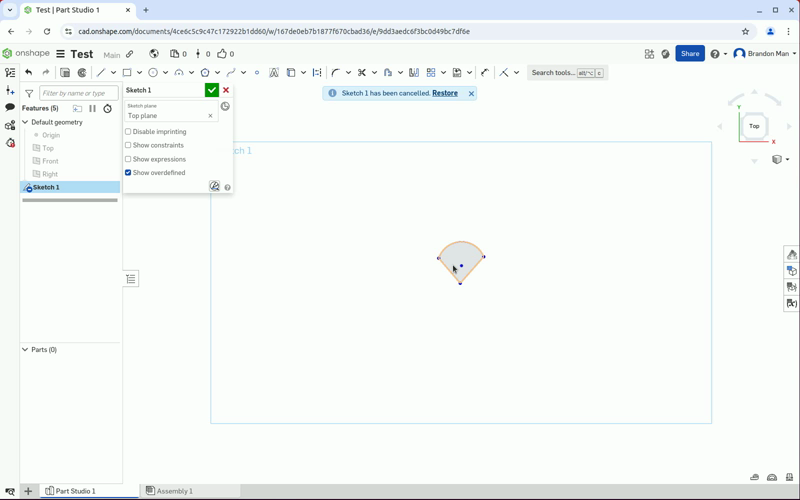
scroll(6)
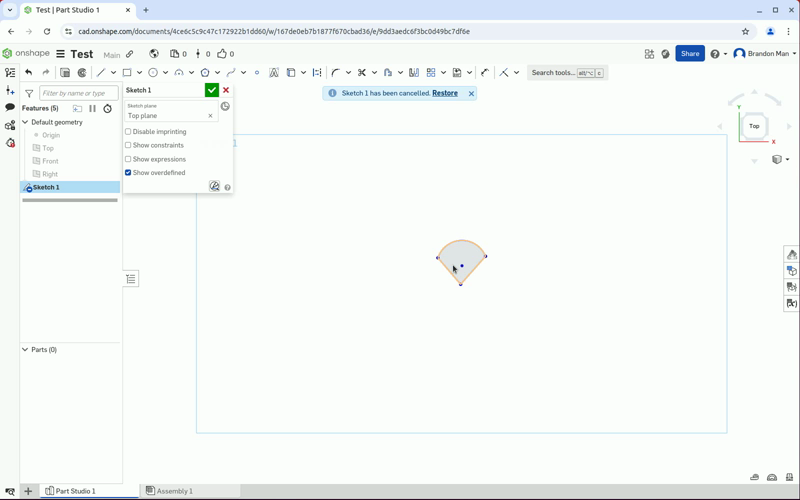
scroll(6)
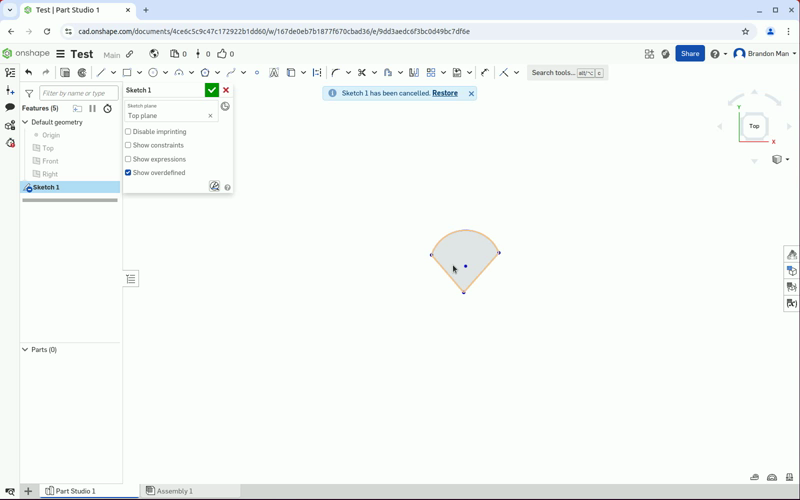
scroll(6)
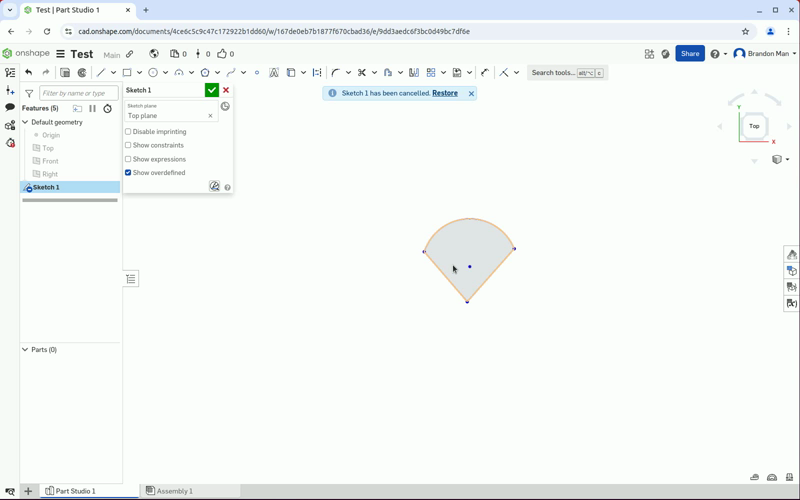
scroll(6)
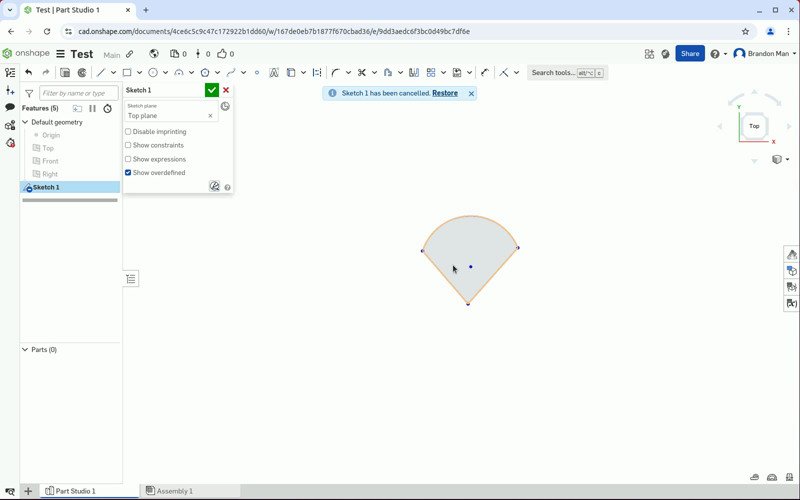
scroll(6)
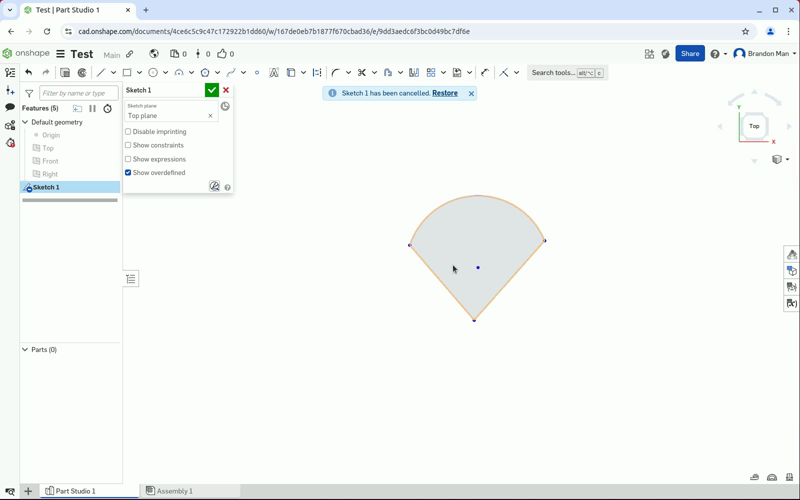
scroll(6)
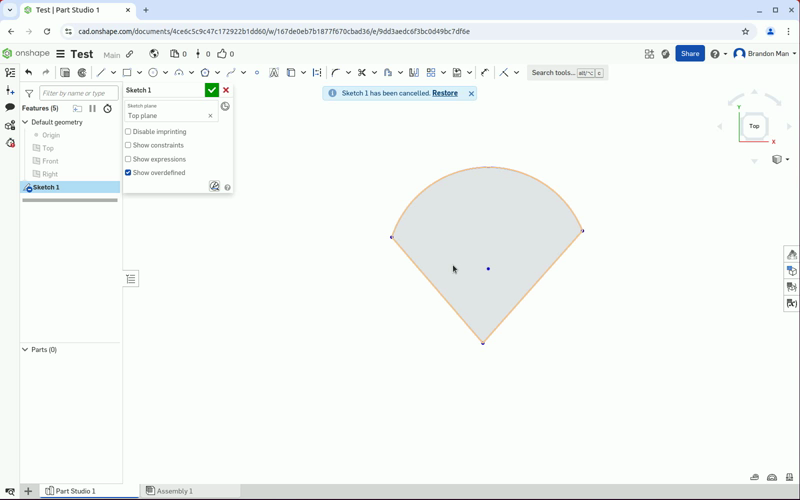
scroll(6)
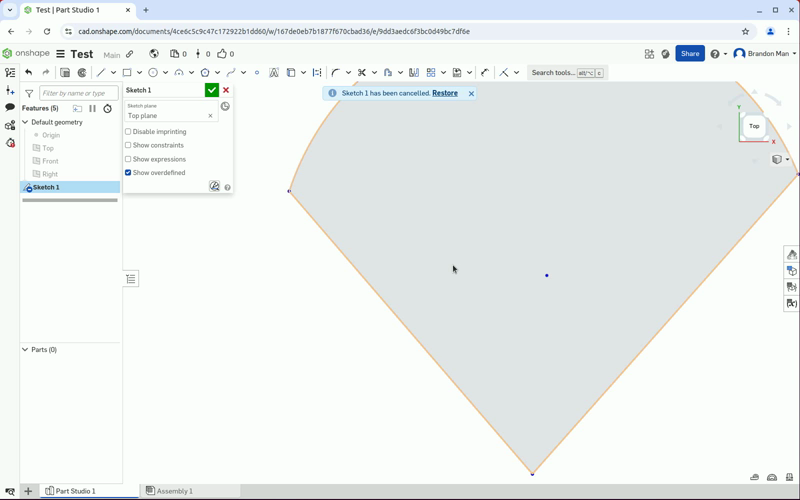
click(453, 264)
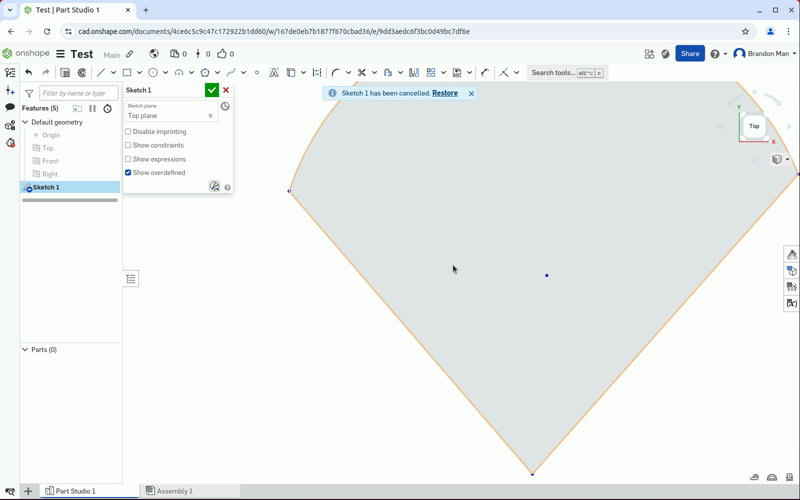
scroll(-6)
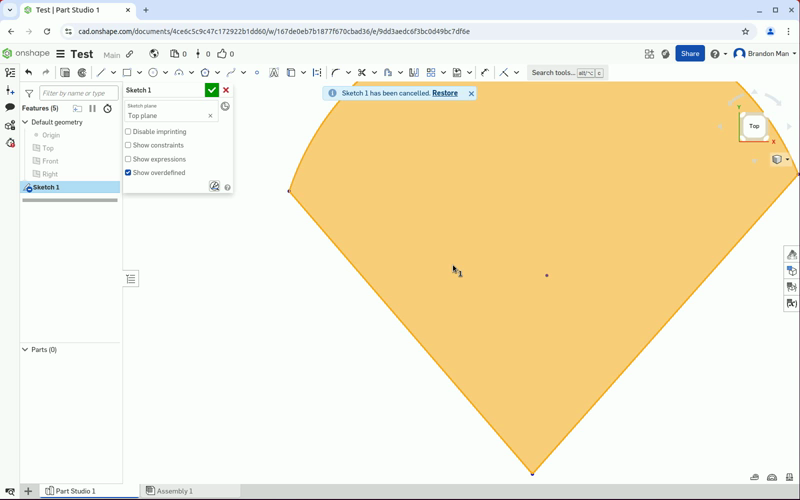
scroll(-6)
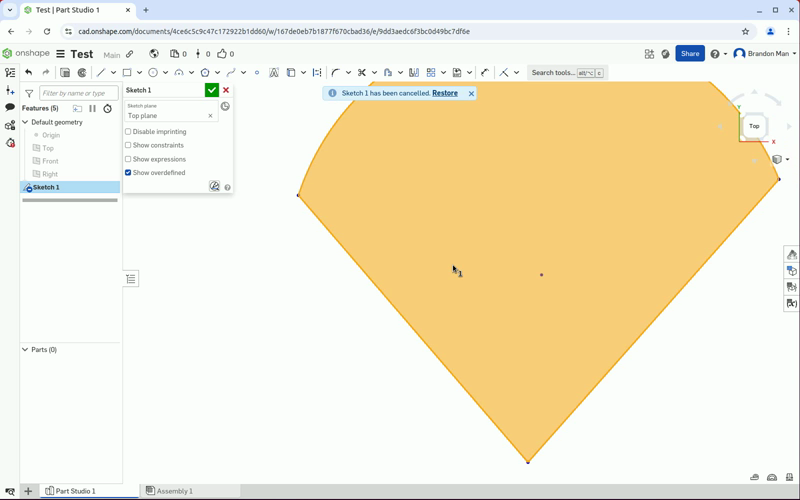
scroll(-6)
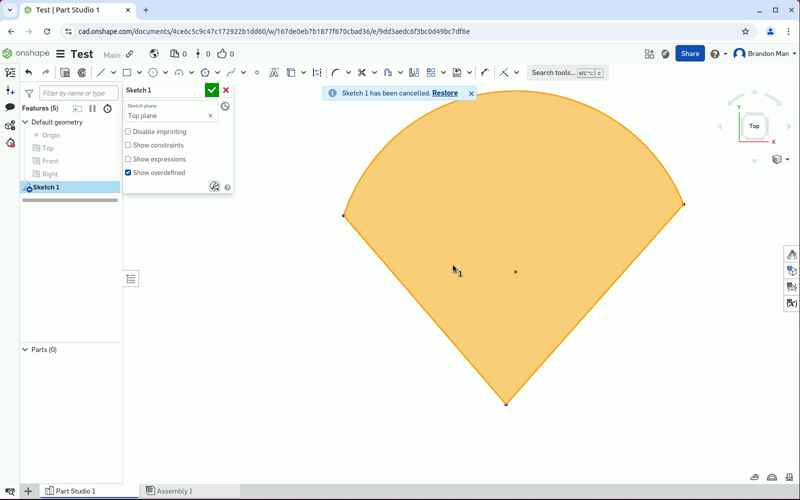
scroll(-6)
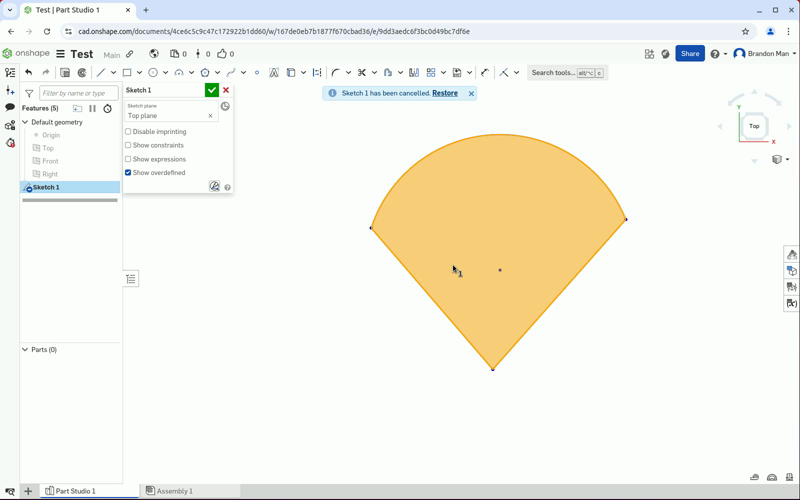
scroll(-6)
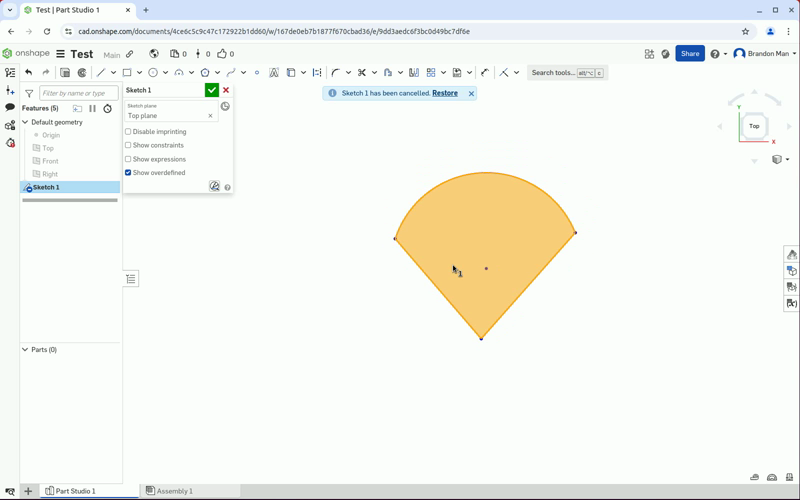
scroll(-6)
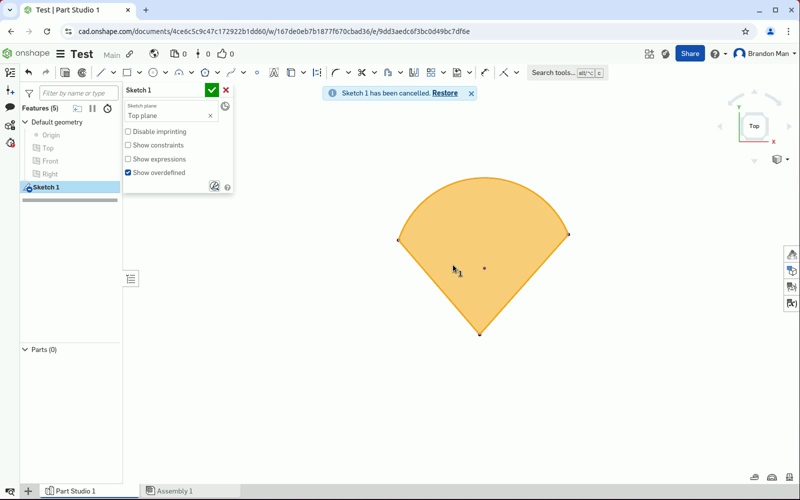
scroll(-6)
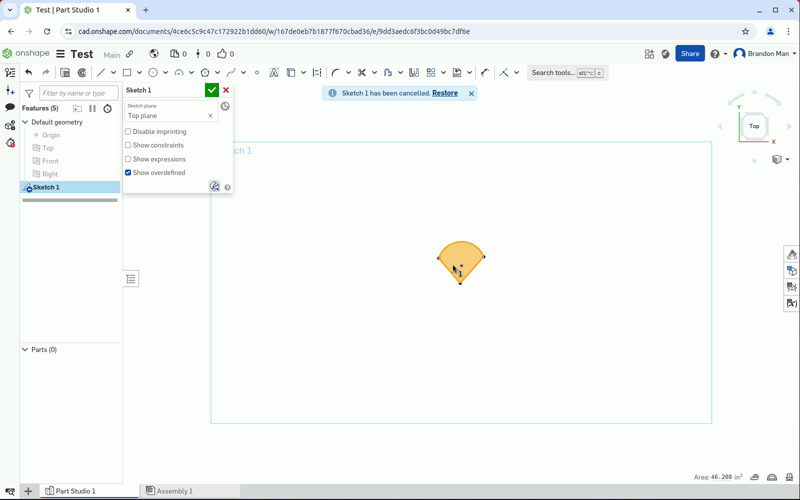
mouse_move(73, 352)
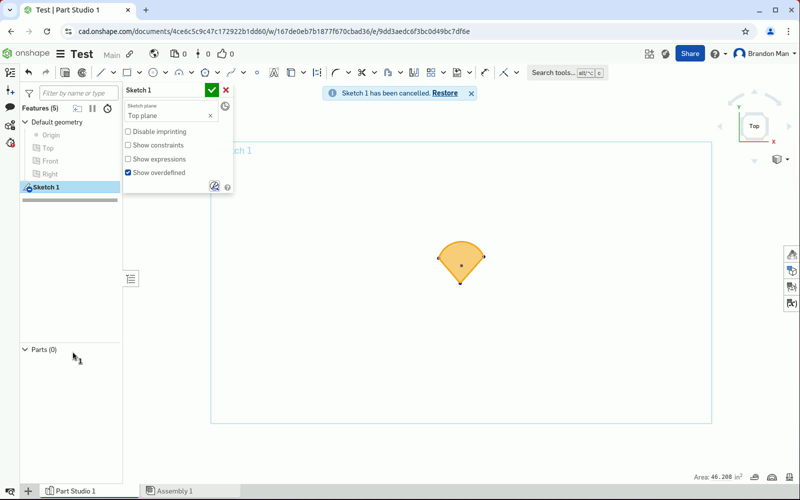
key(shift+y)
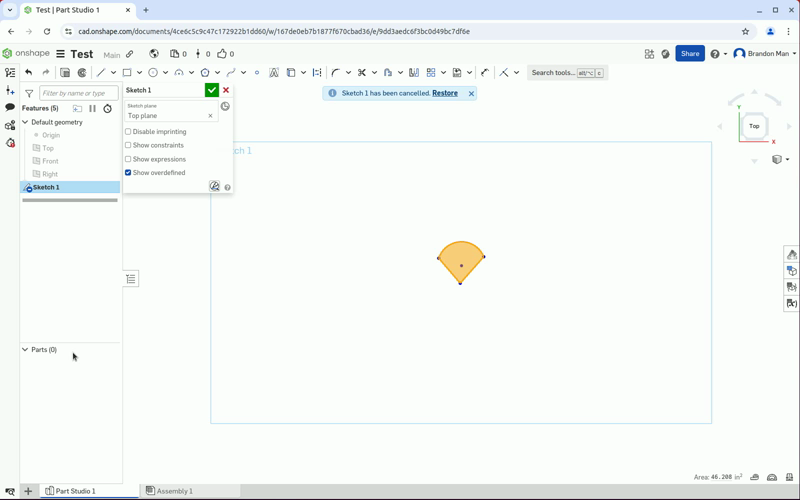
key(shift+e)
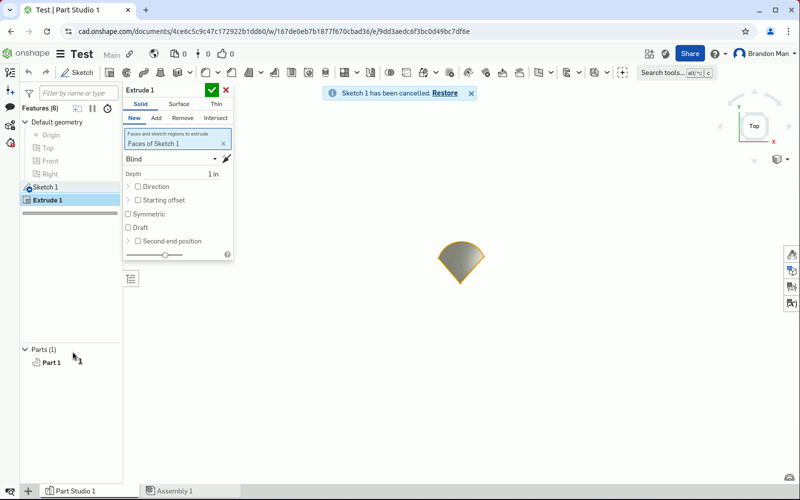
mouse_move(143, 106)
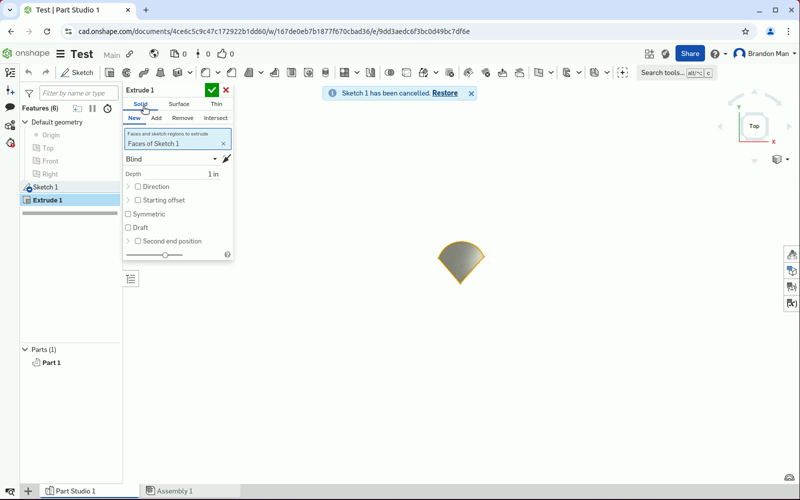
click(143, 106)
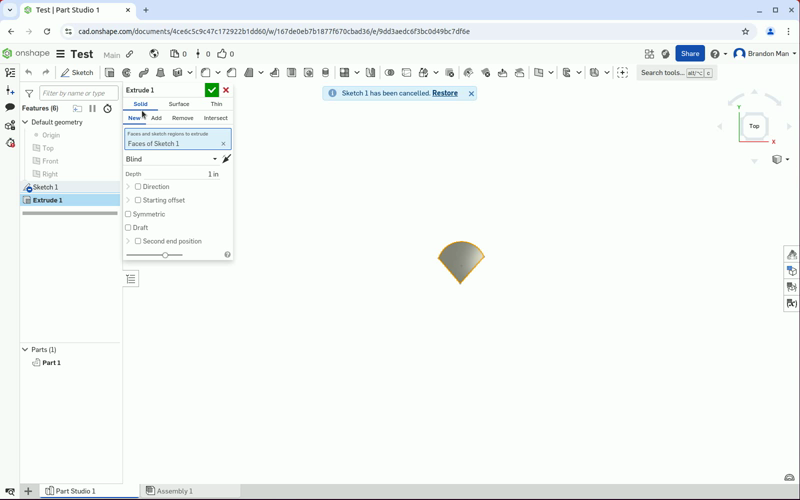
mouse_move(137, 120)
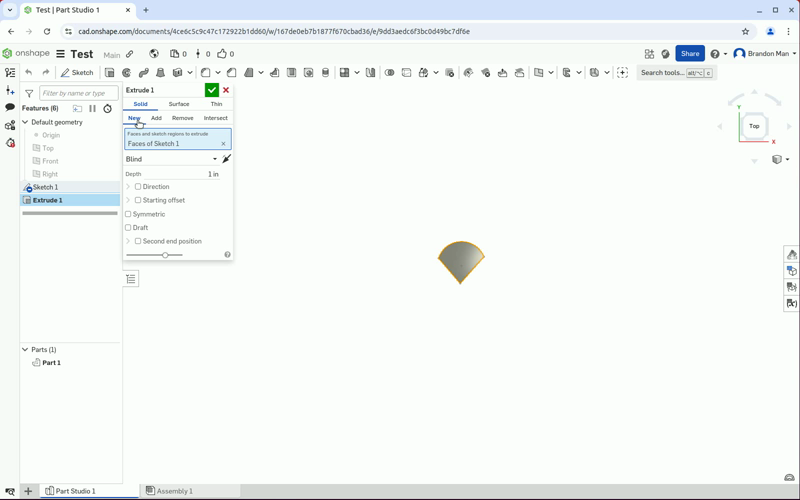
click(137, 120)
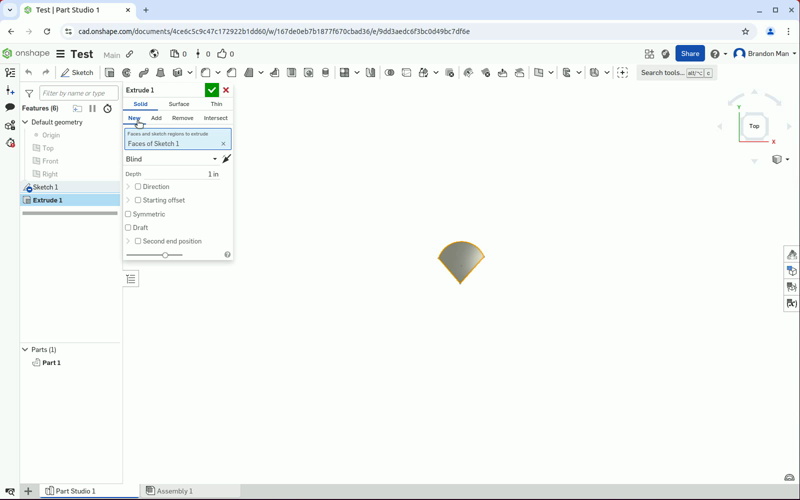
key(tab, 4)
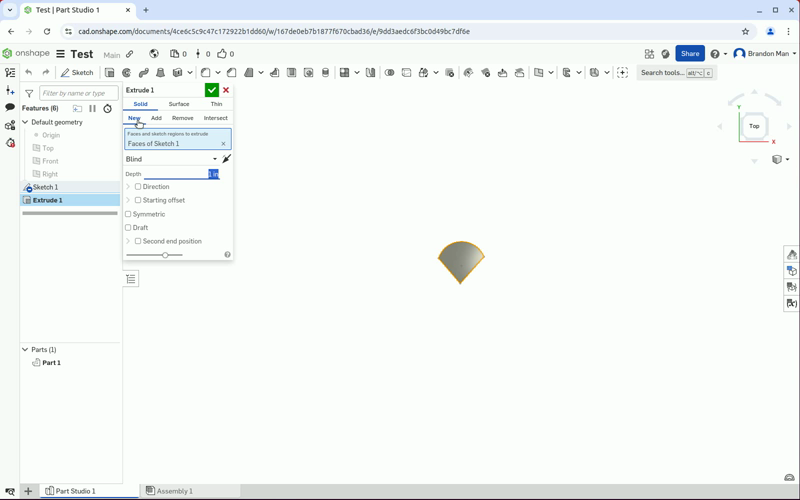
text(11.554)
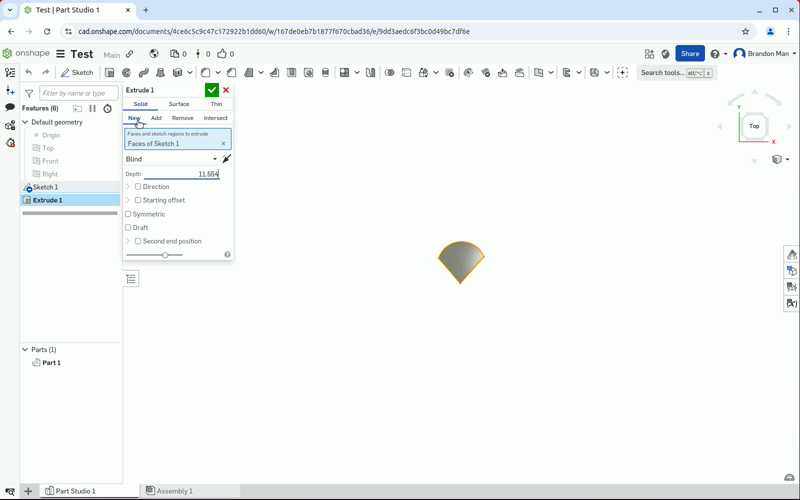
key(enter)
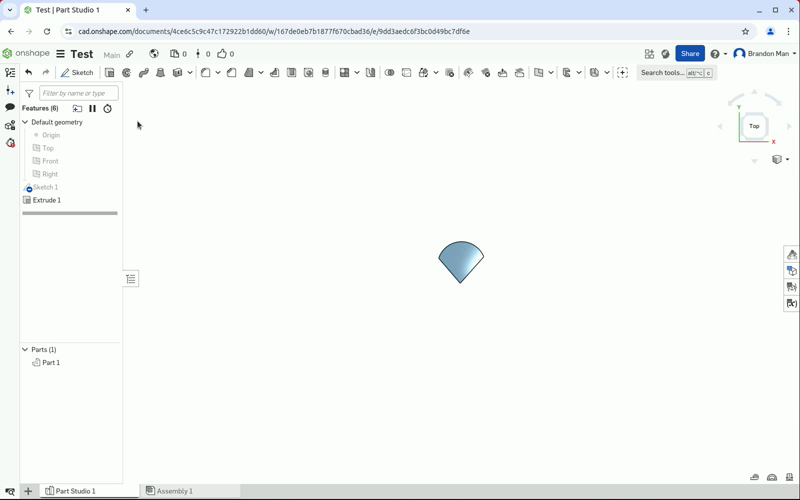
key(shift+h)
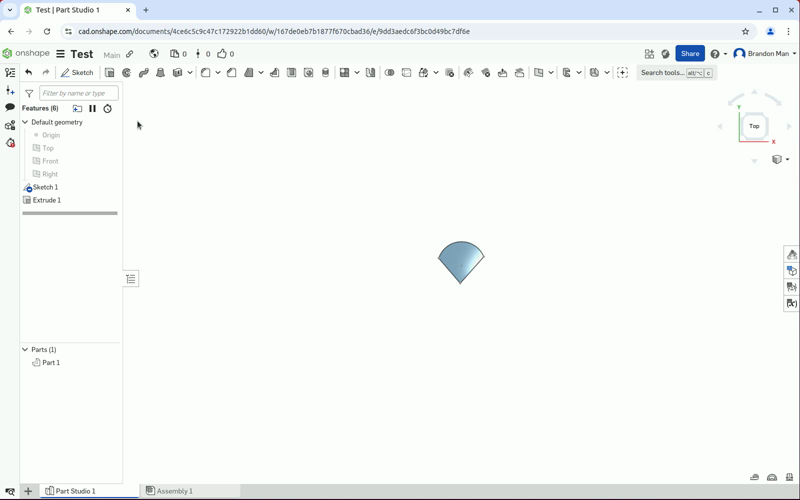
key(shift+h)
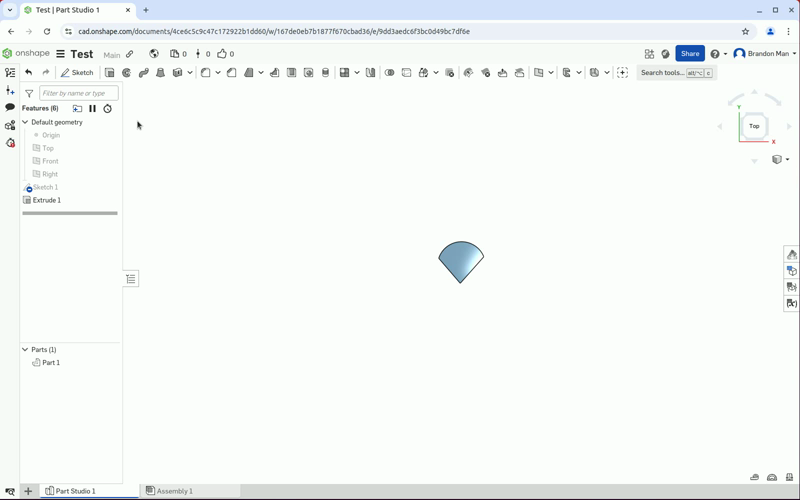
mouse_move(73, 189)
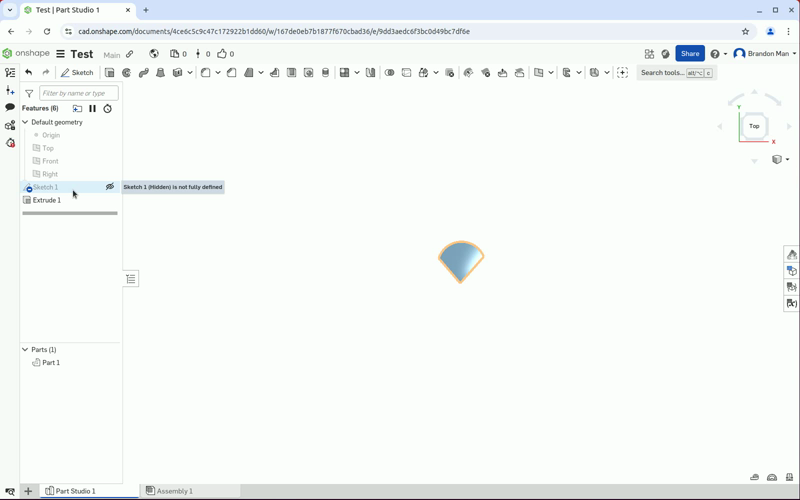
click(73, 189)
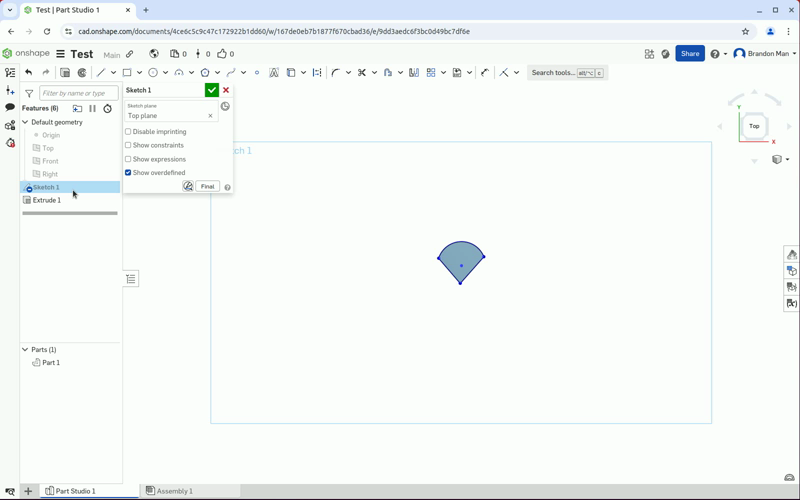
mouse_move(229, 92)
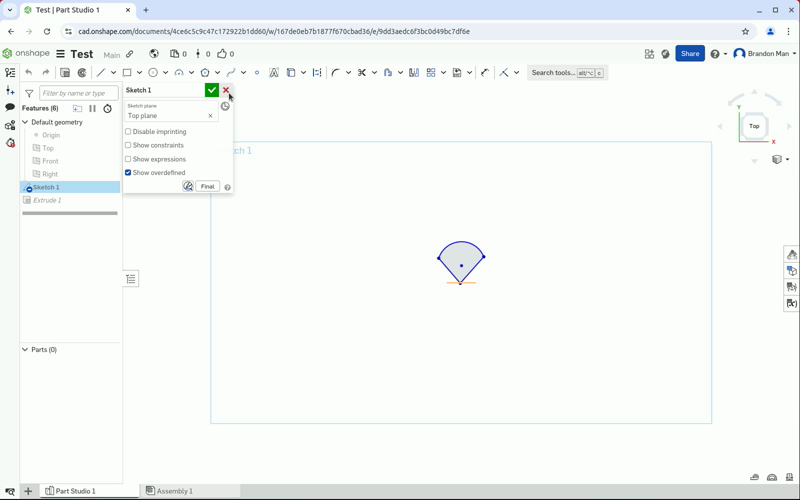
click(229, 92)
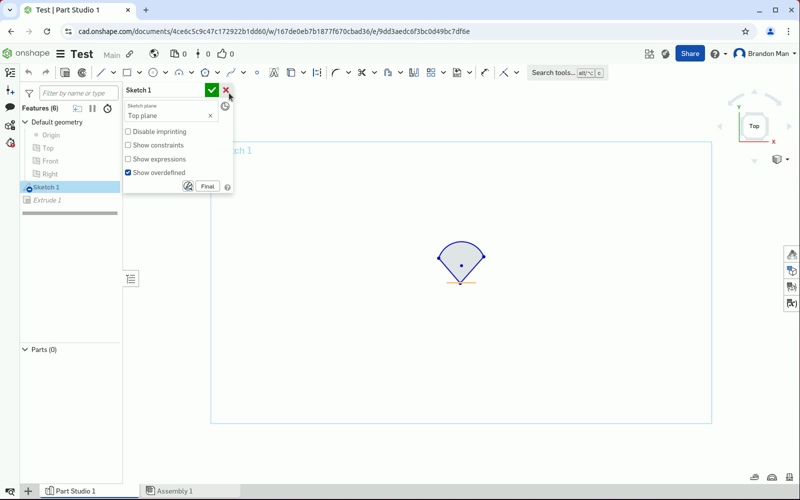
key(shift+s)
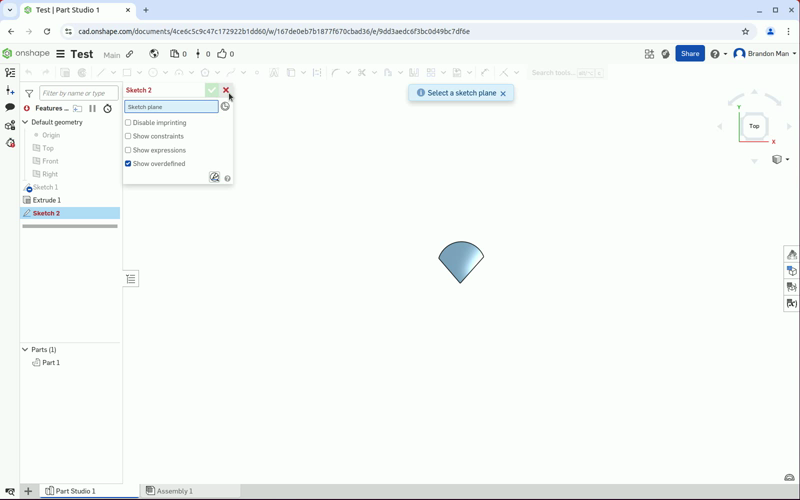
mouse_move(73, 150)
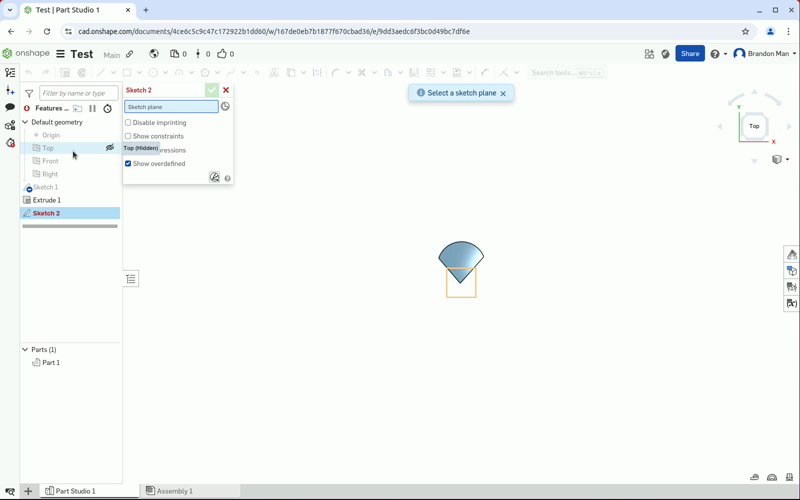
click(73, 150)
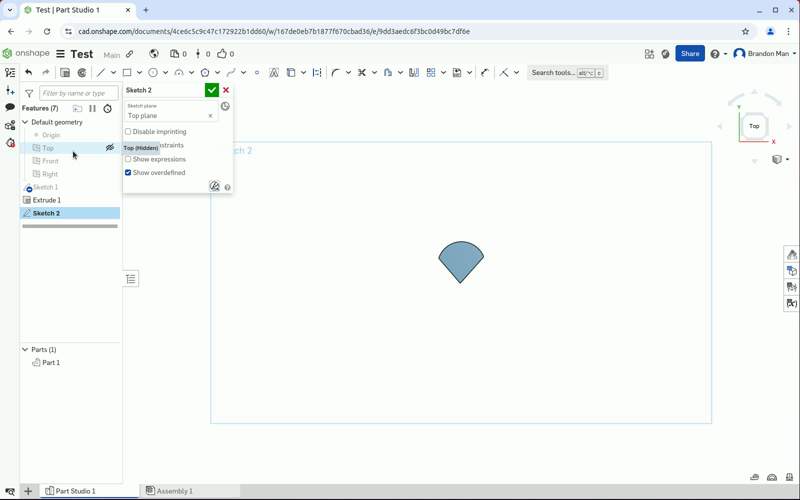
mouse_move(73, 352)
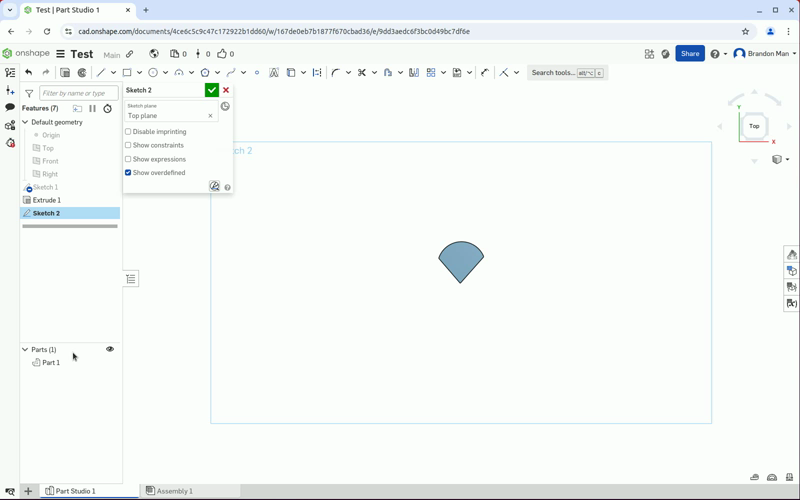
key(y)
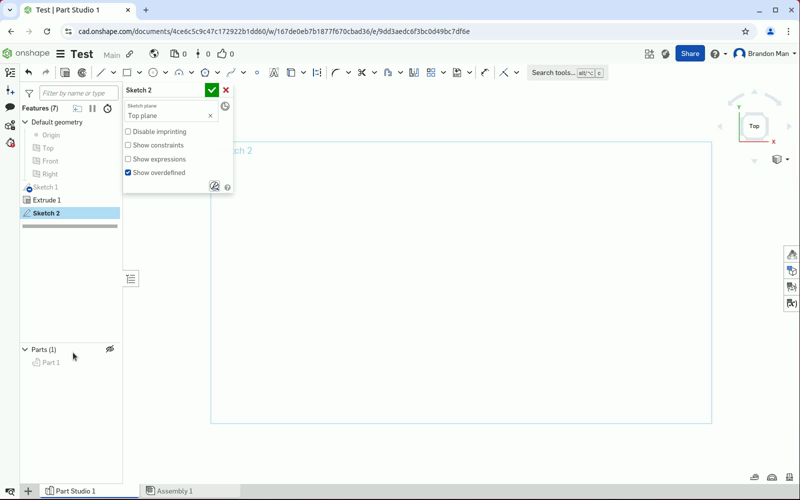
key(a)
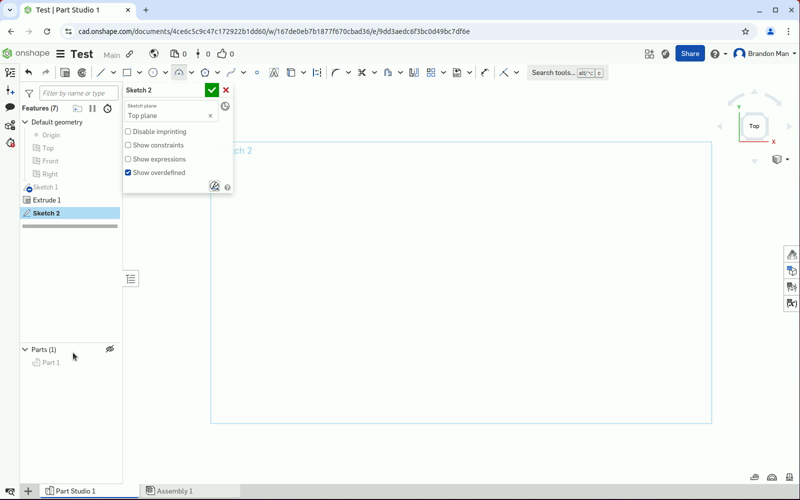
key_down(shift)
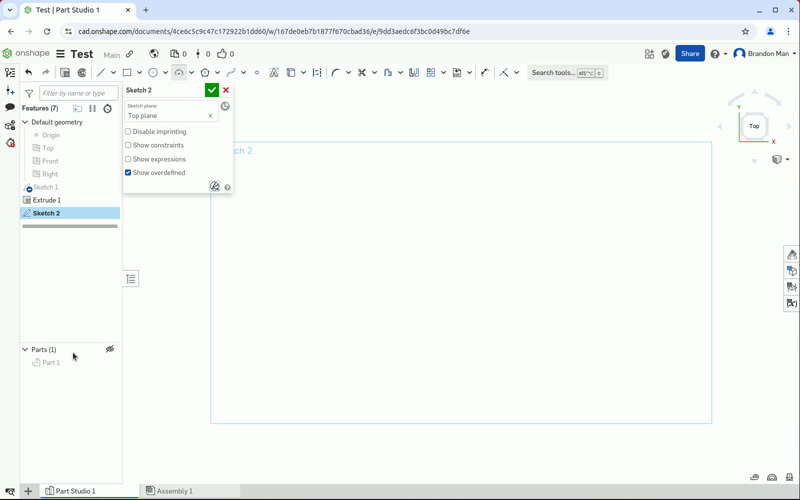
mouse_move(441, 305)
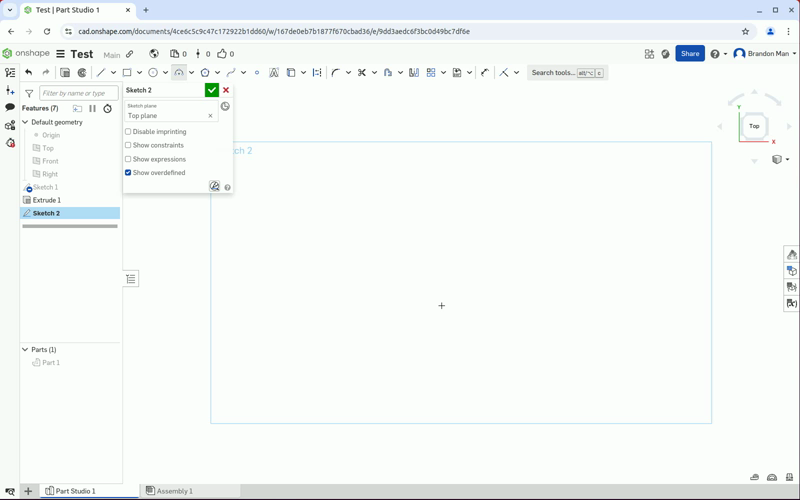
click(441, 305)
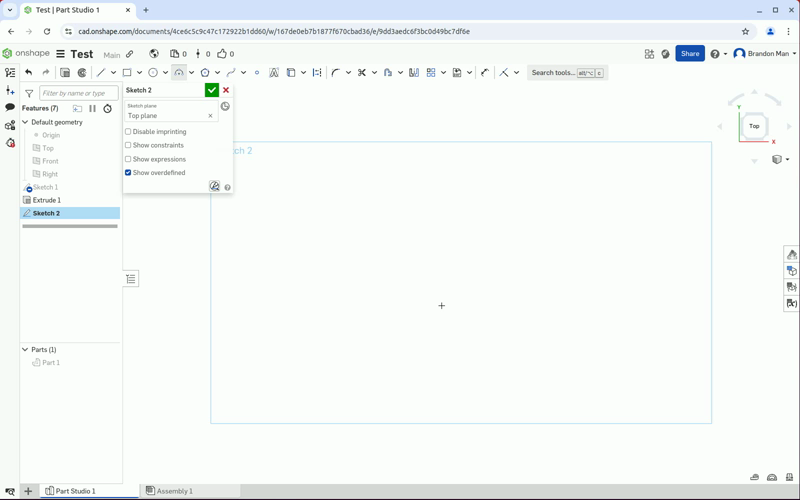
key_up(shift)
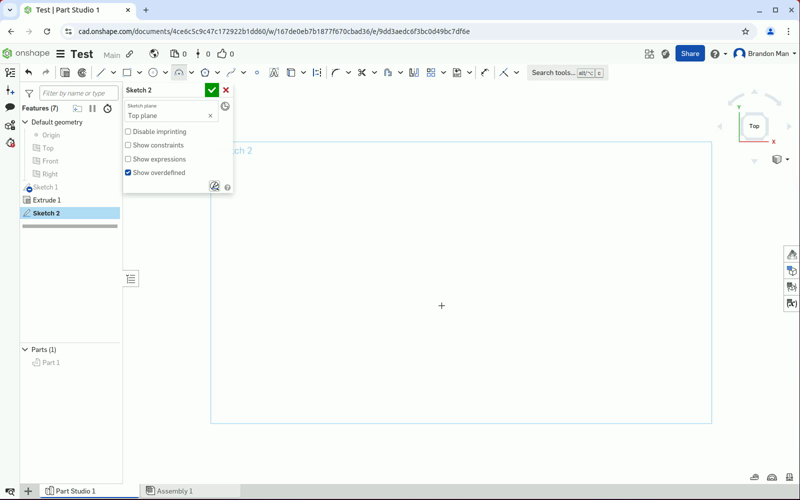
key_down(shift)
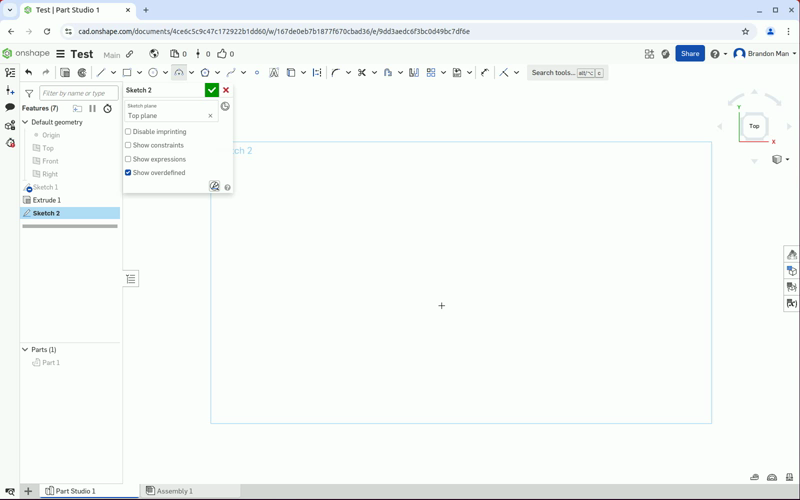
mouse_move(486, 306)
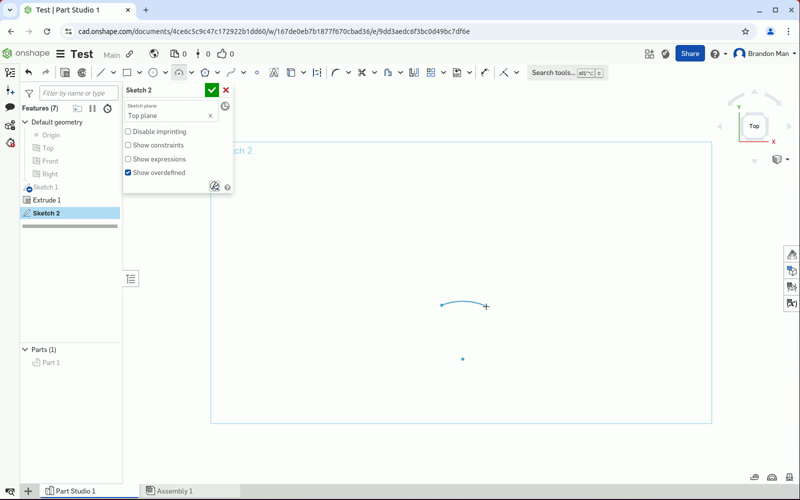
click(486, 306)
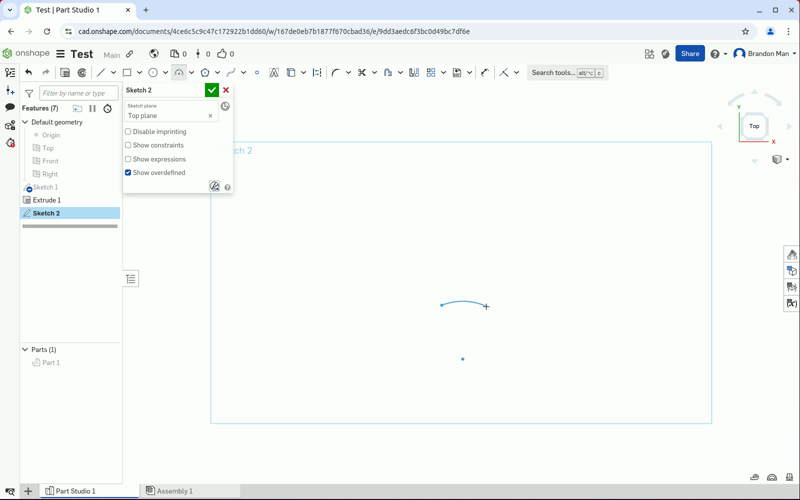
mouse_move(463, 322)
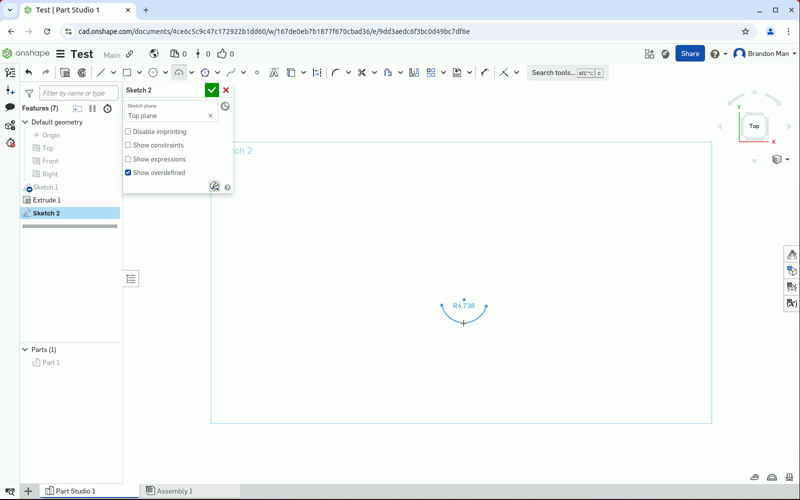
click(463, 322)
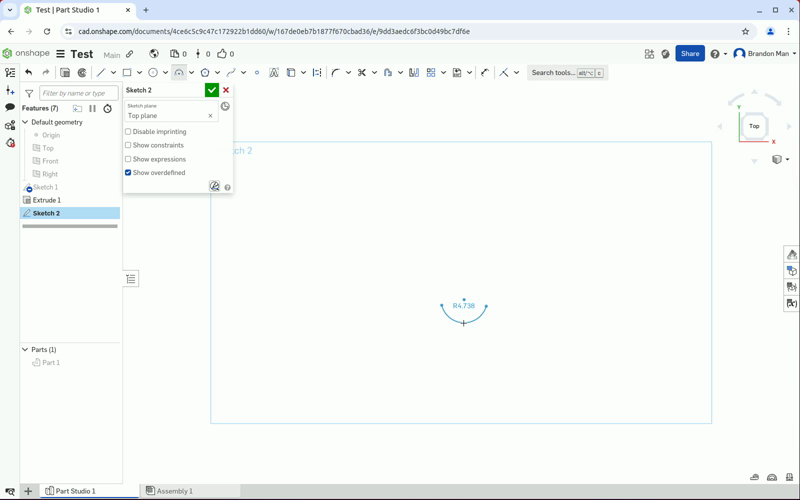
key_up(shift)
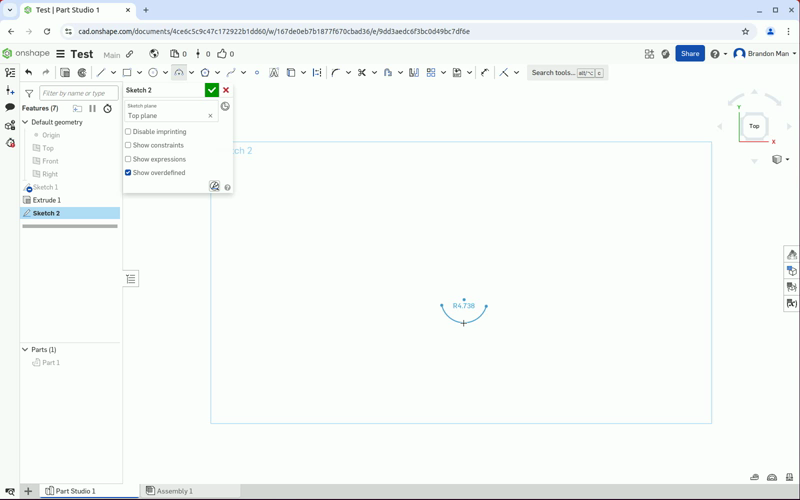
key(esc)
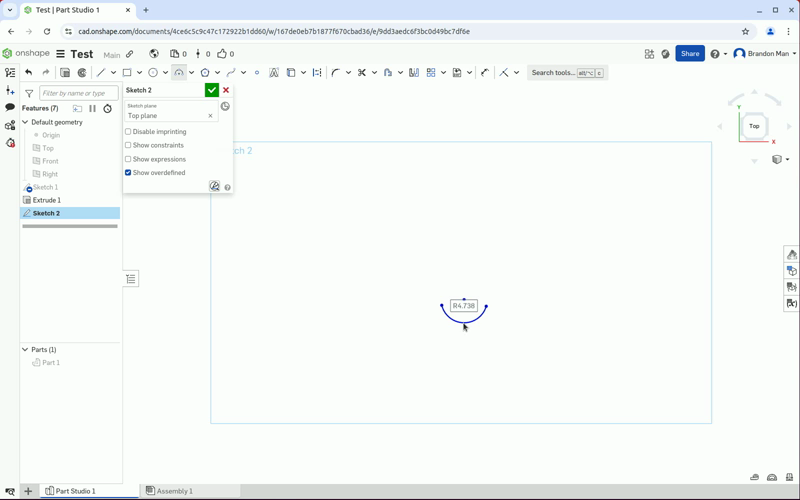
key(l)
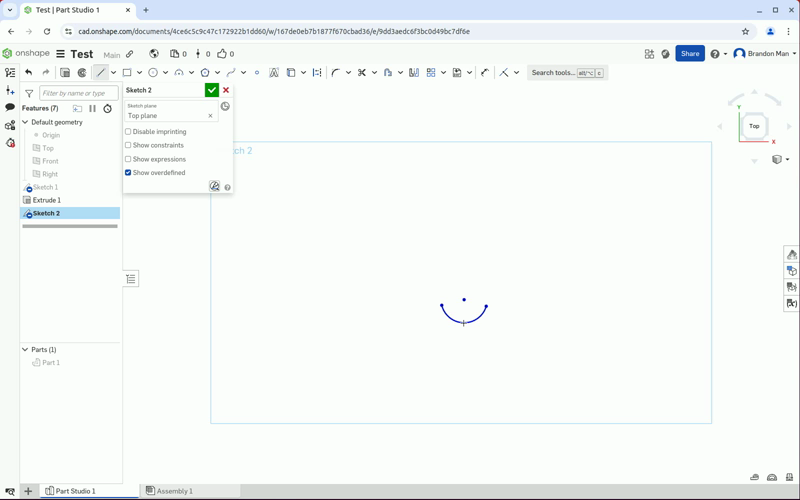
mouse_move(486, 306)
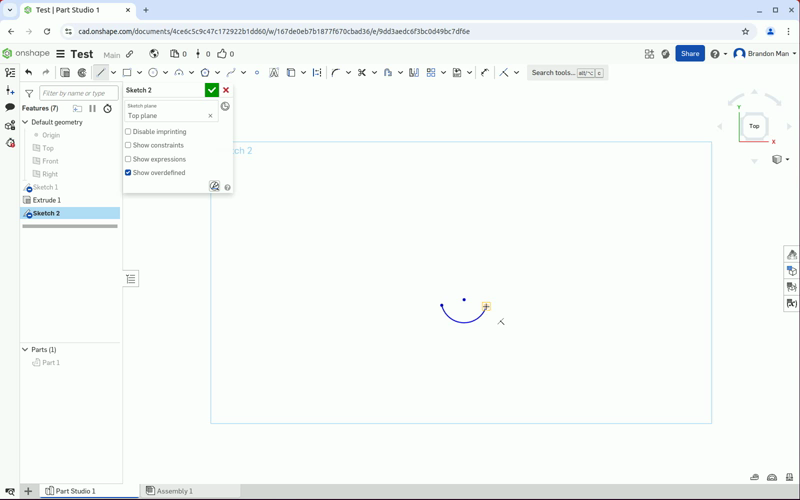
click(486, 306)
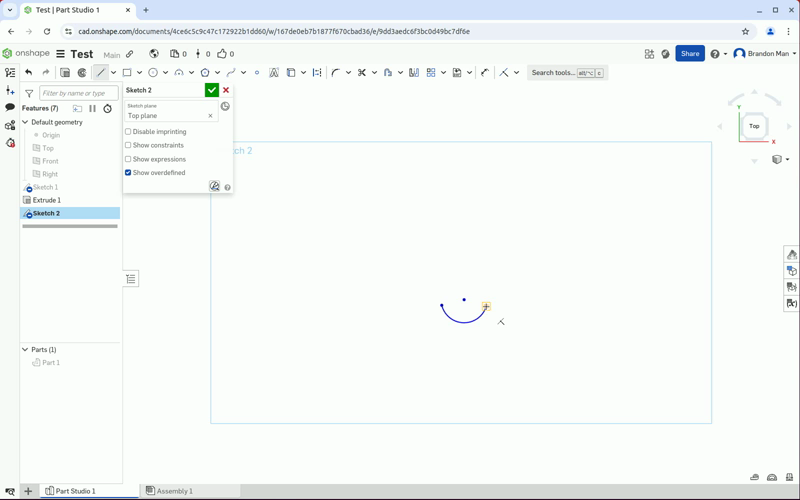
key_down(shift)
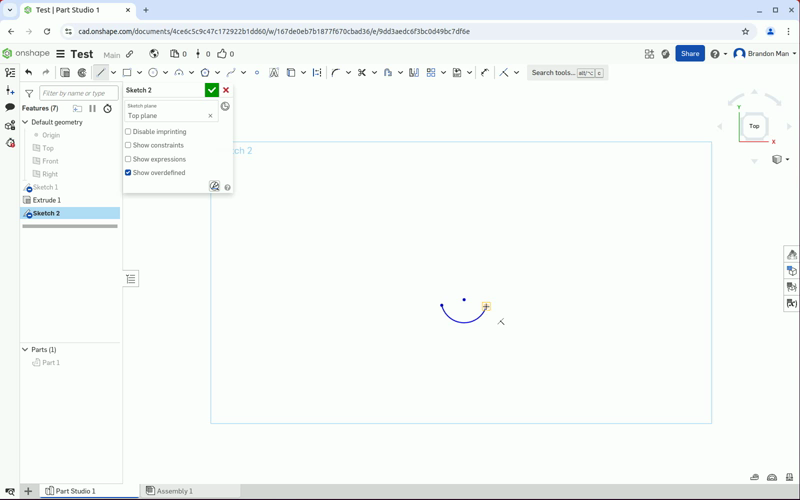
mouse_move(516, 306)
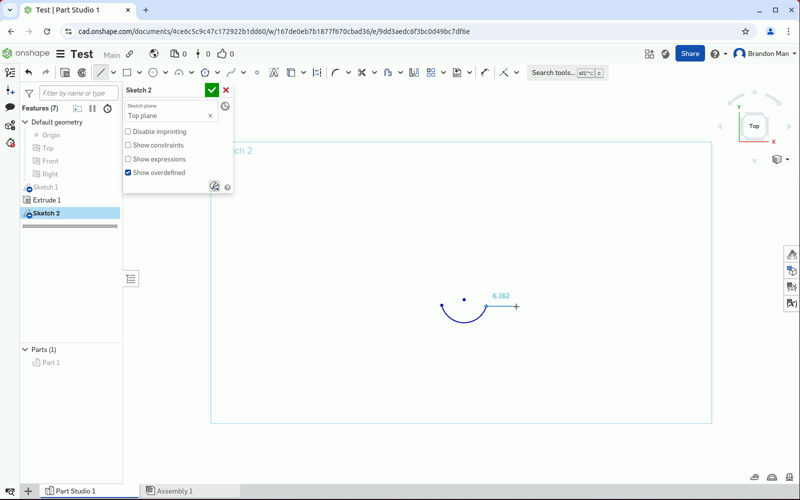
mouse_move(461, 282)
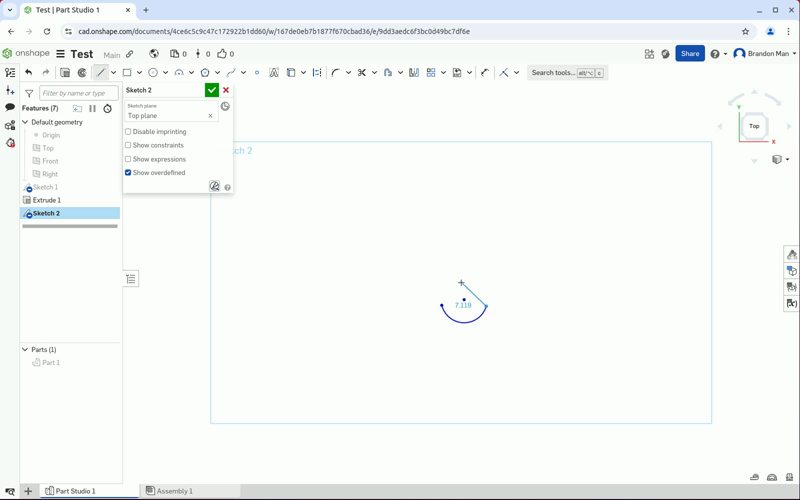
click(461, 282)
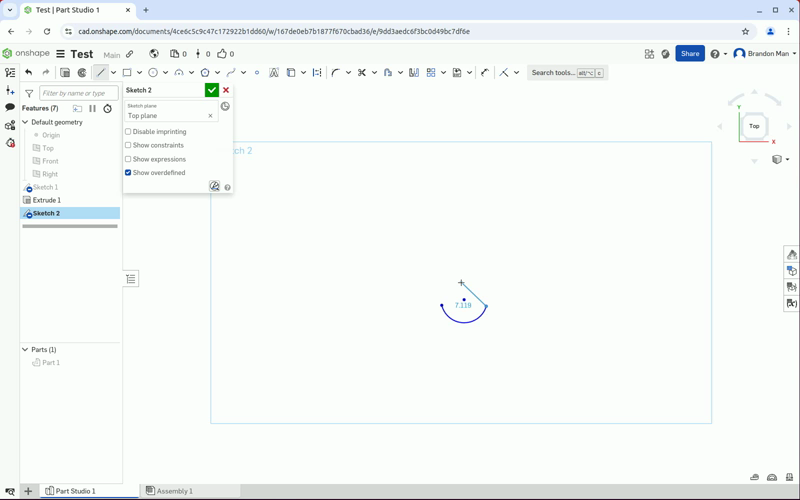
key_up(shift)
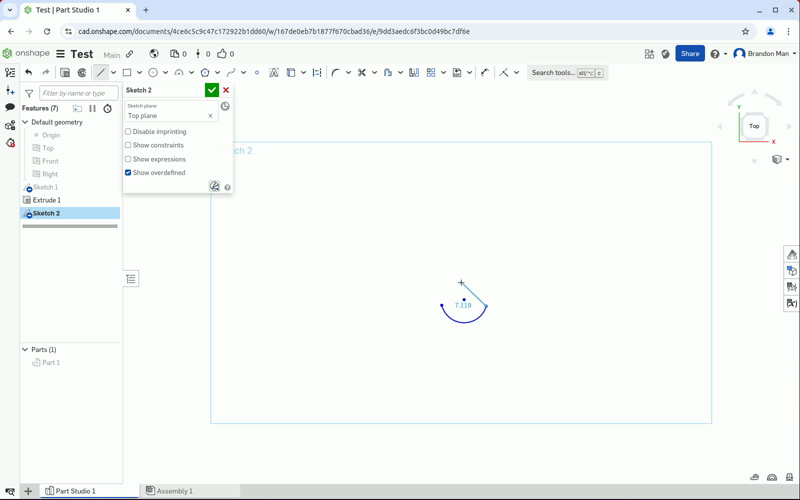
mouse_move(491, 282)
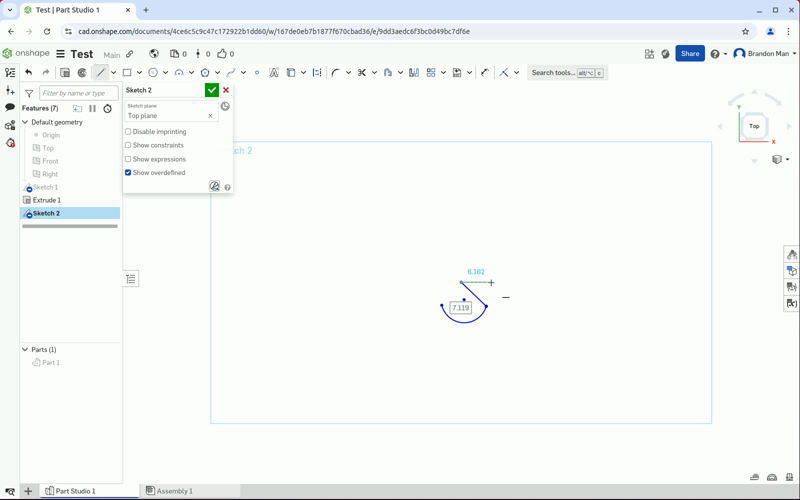
key_down(shift)
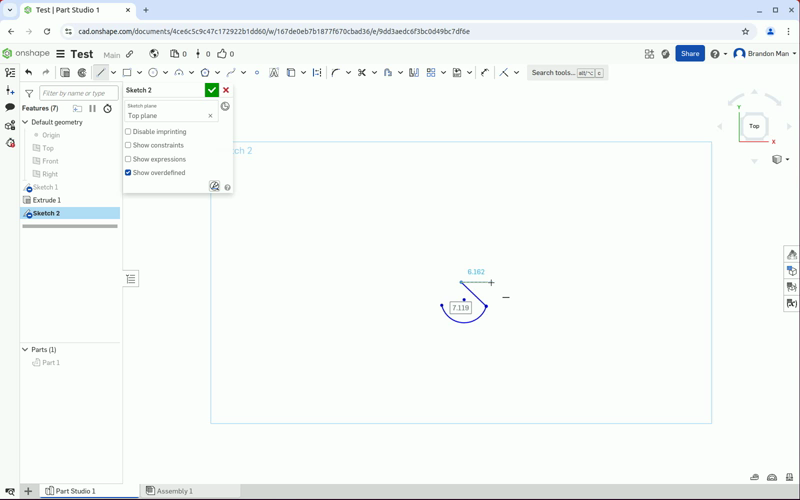
mouse_move(441, 305)
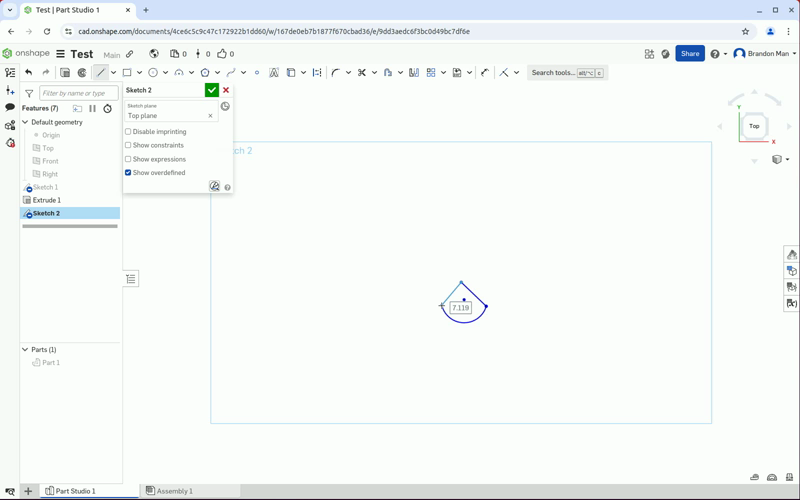
key_up(shift)
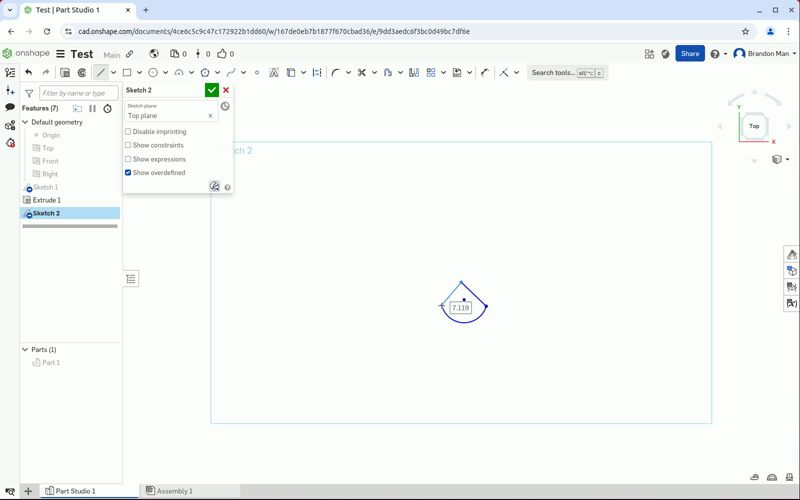
click(441, 305)
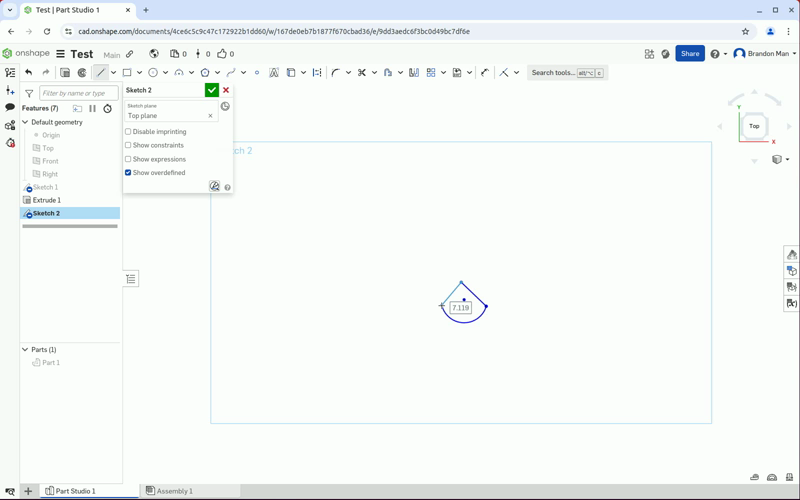
key(esc)
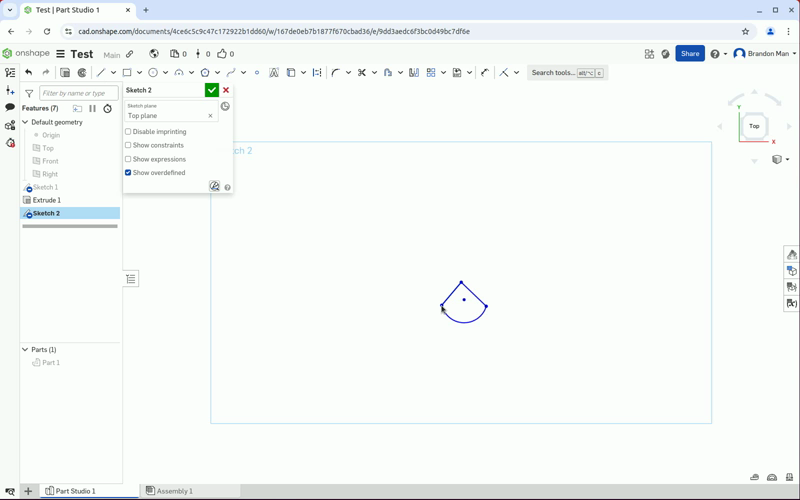
mouse_move(451, 301)
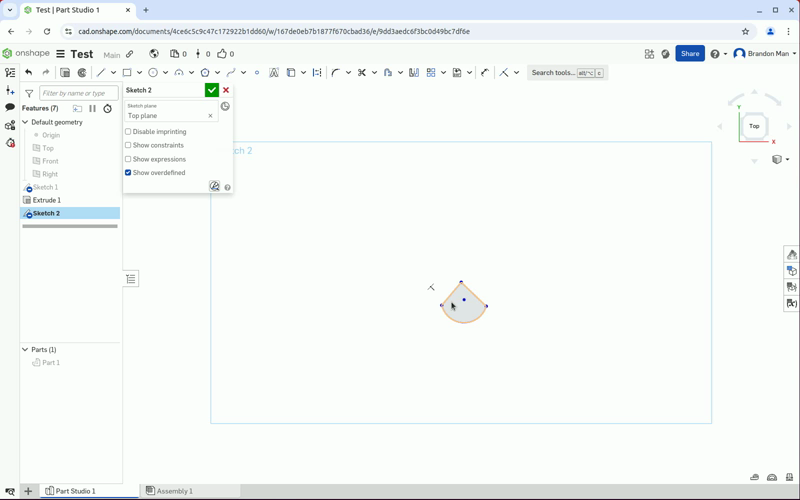
scroll(6)
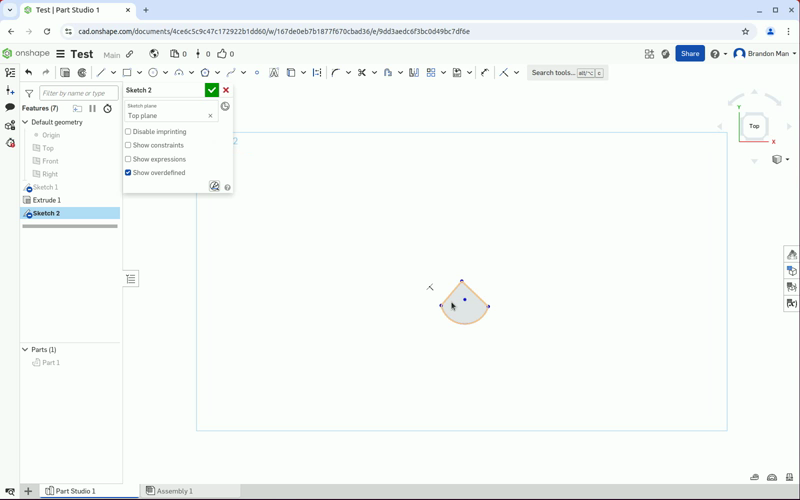
scroll(6)
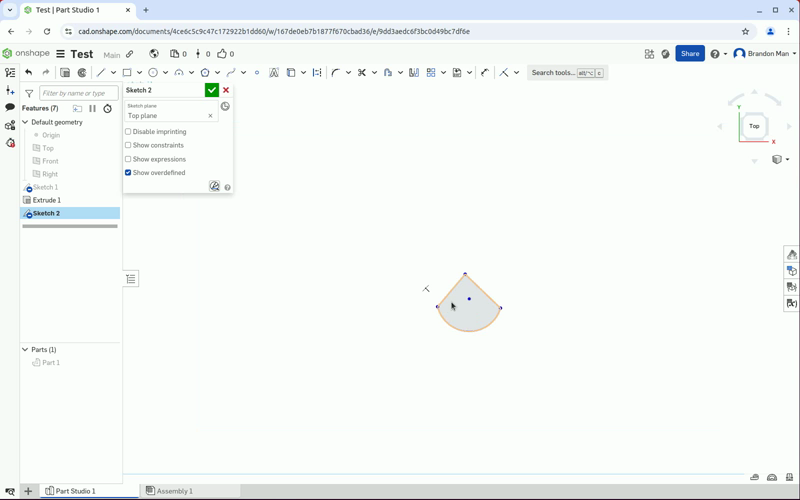
scroll(6)
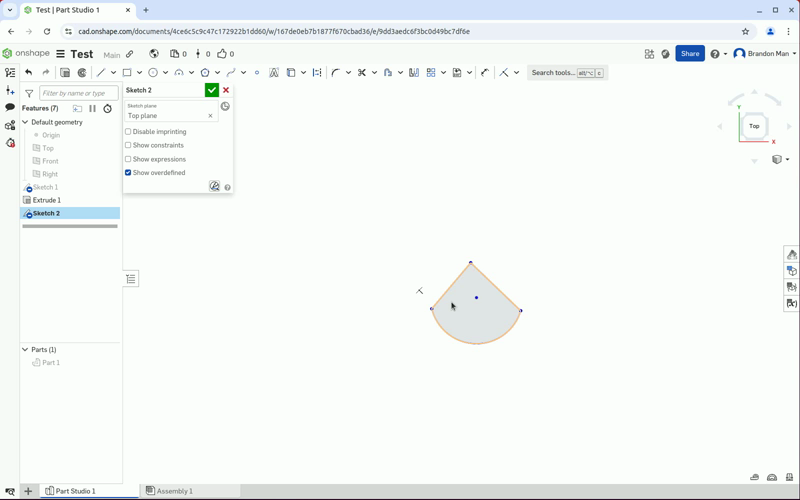
scroll(6)
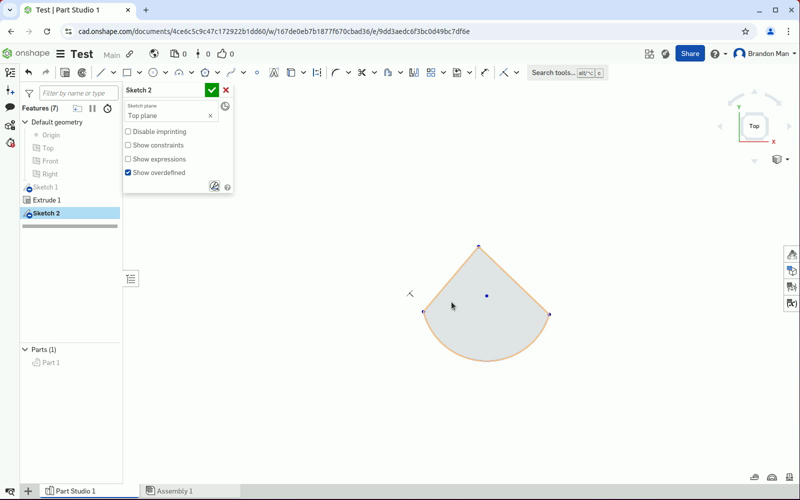
scroll(6)
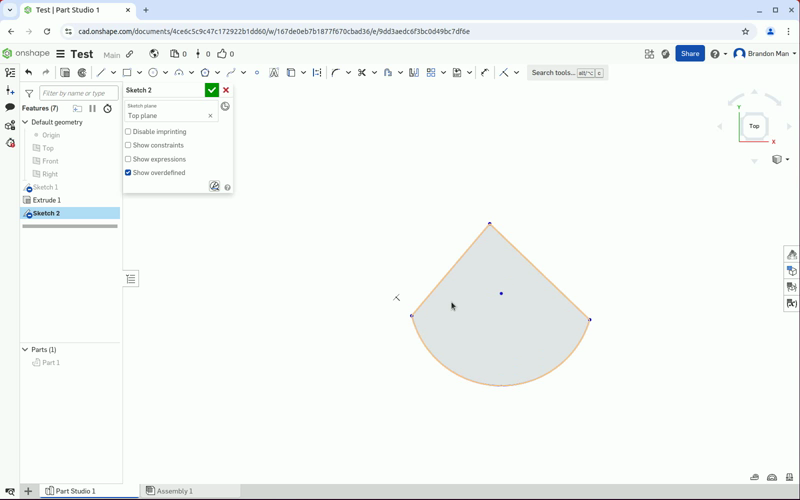
scroll(6)
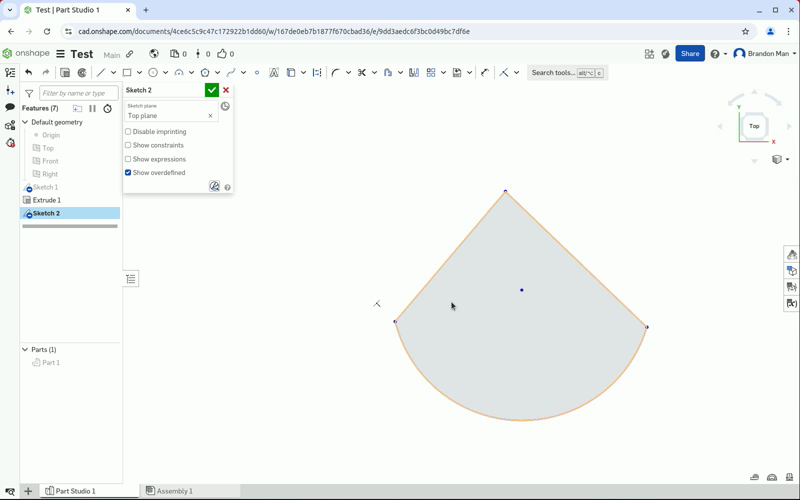
scroll(6)
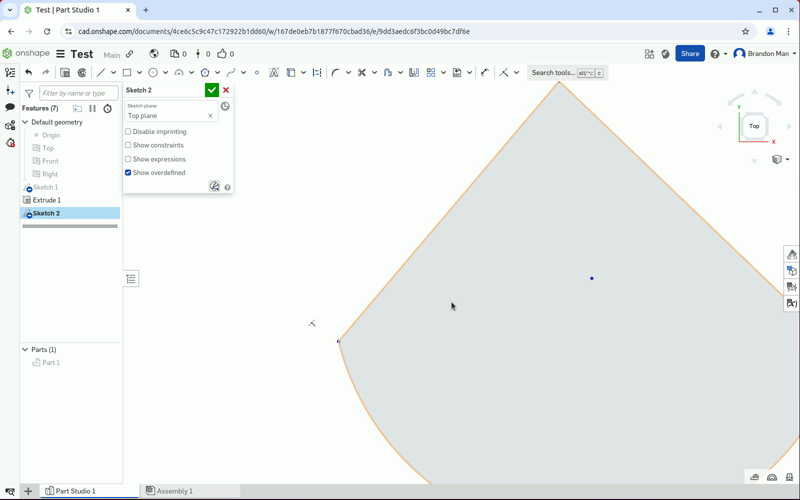
click(451, 301)
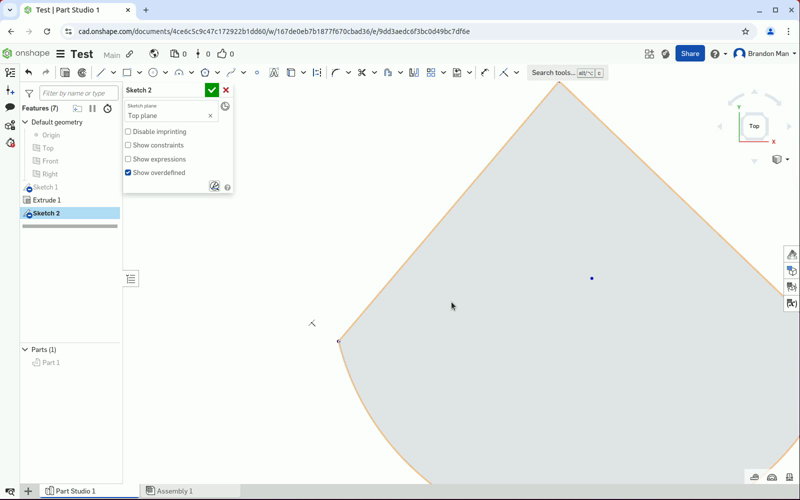
scroll(-6)
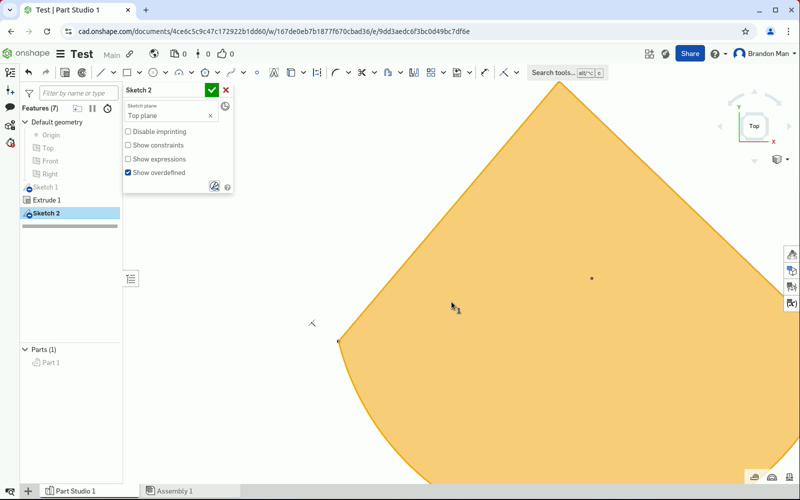
scroll(-6)
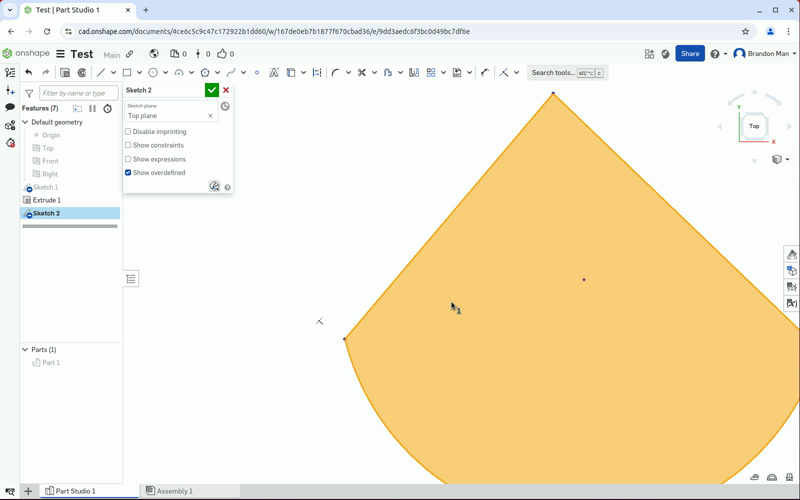
scroll(-6)
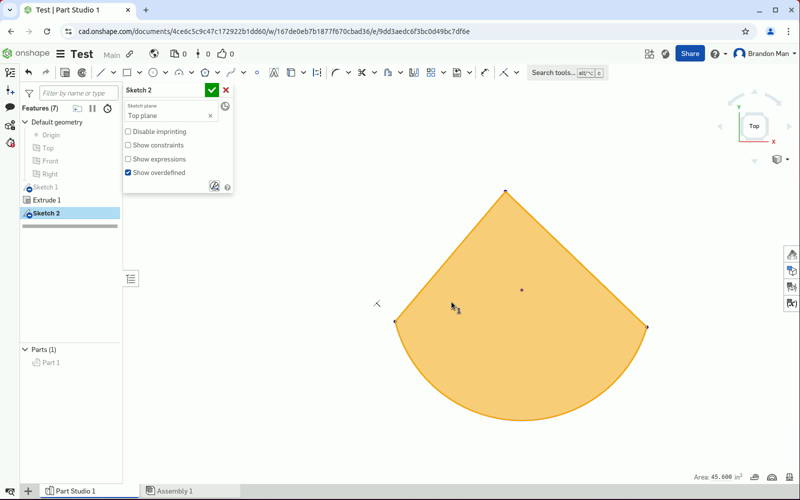
scroll(-6)
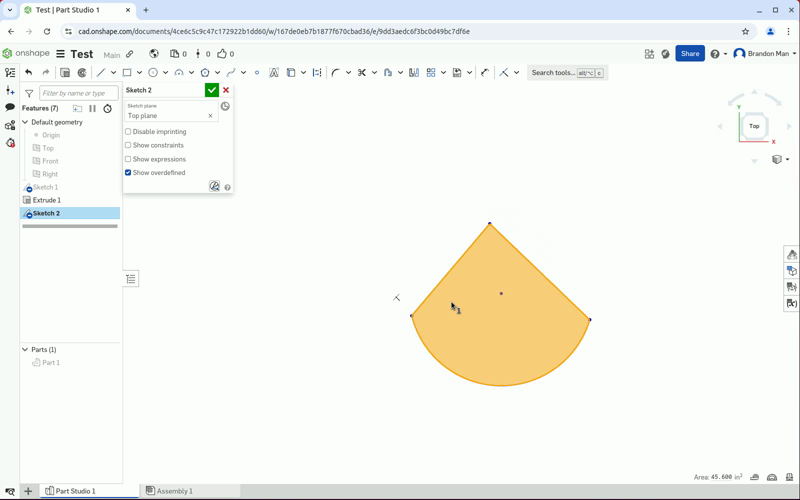
scroll(-6)
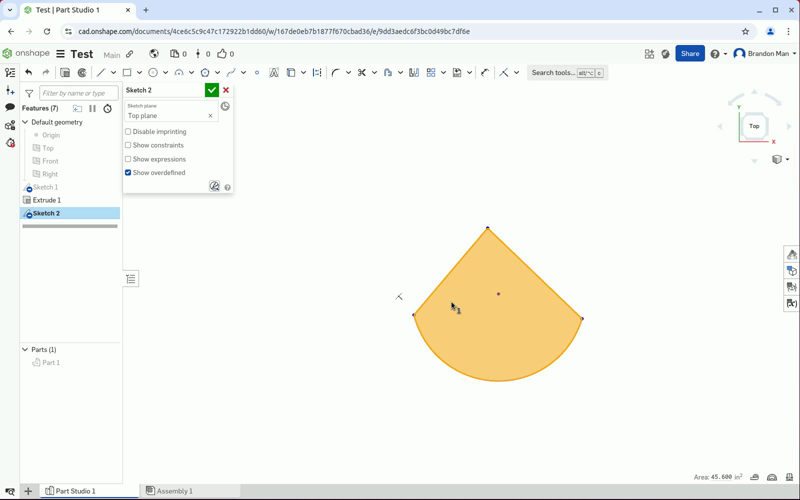
scroll(-6)
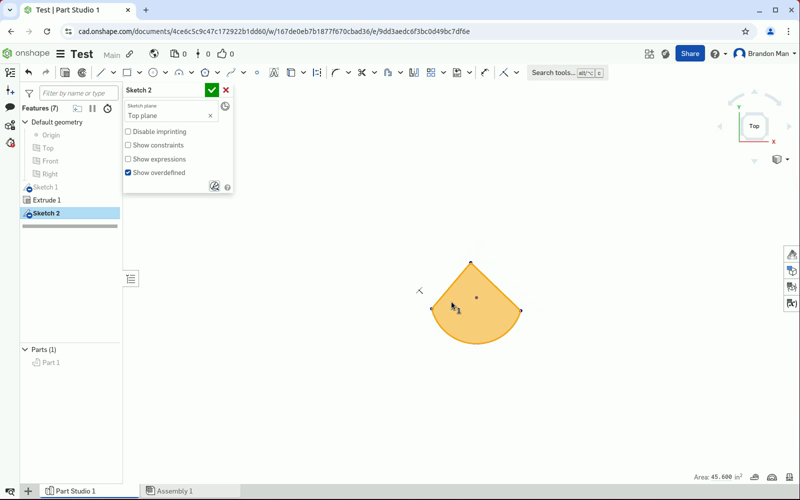
scroll(-6)
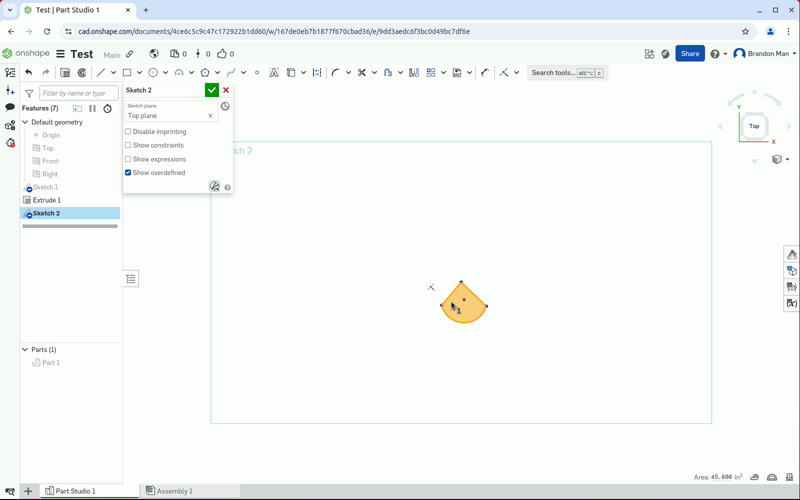
mouse_move(73, 352)
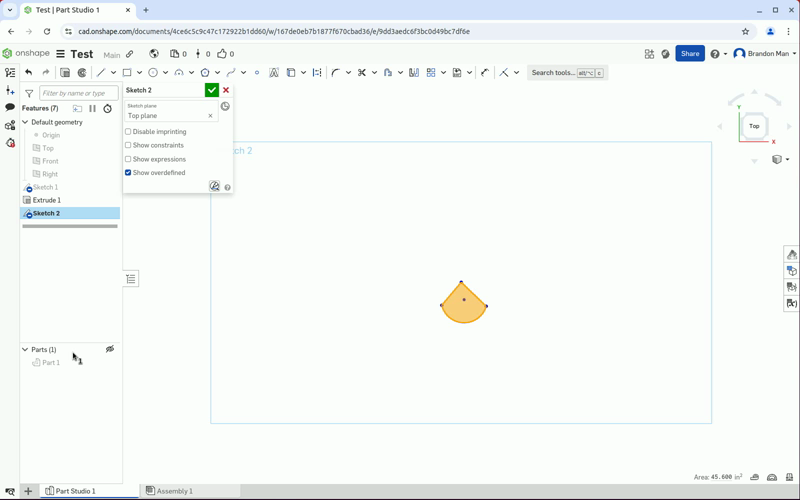
key(shift+y)
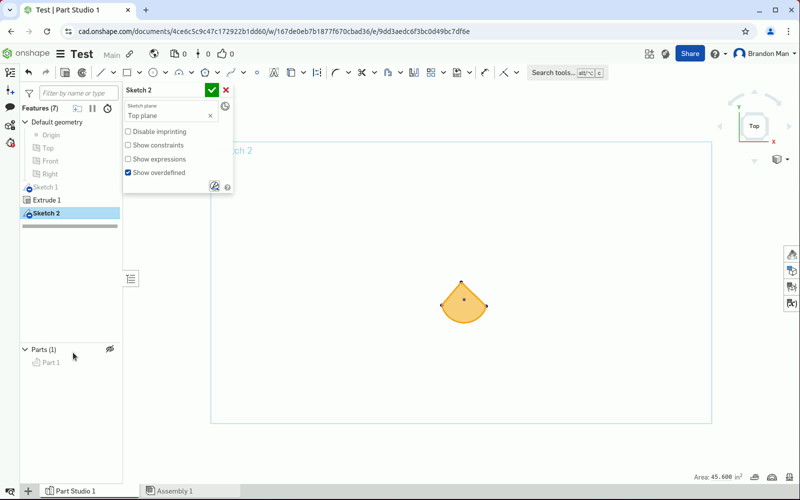
key(shift+e)
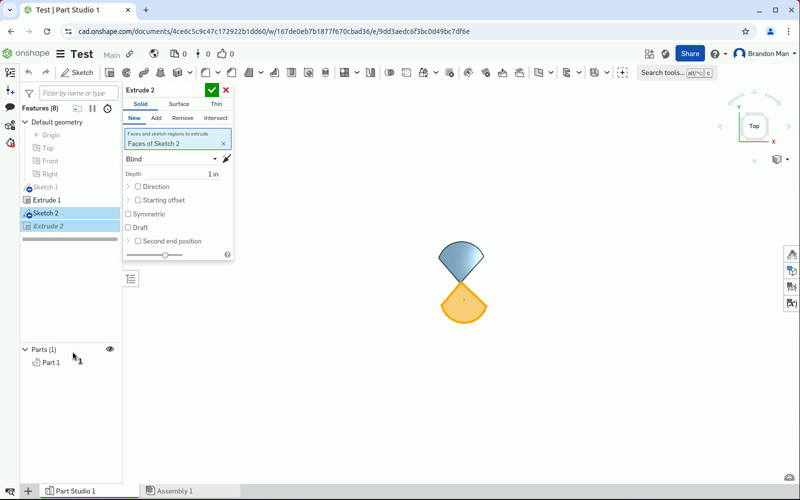
mouse_move(143, 106)
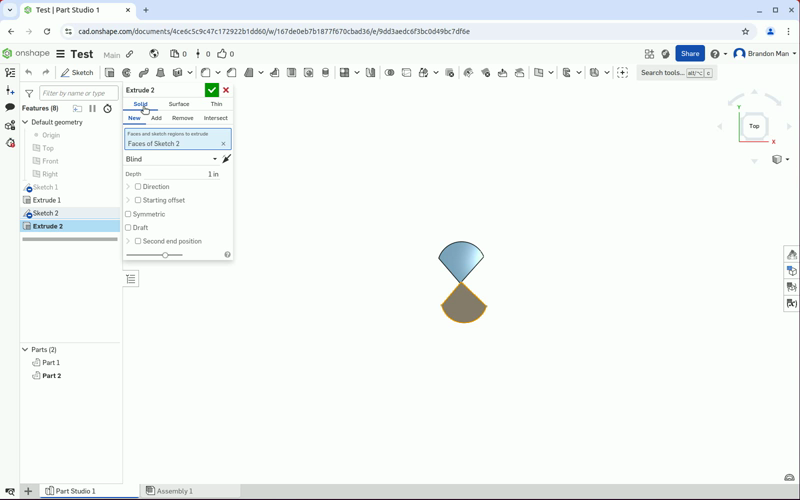
click(143, 106)
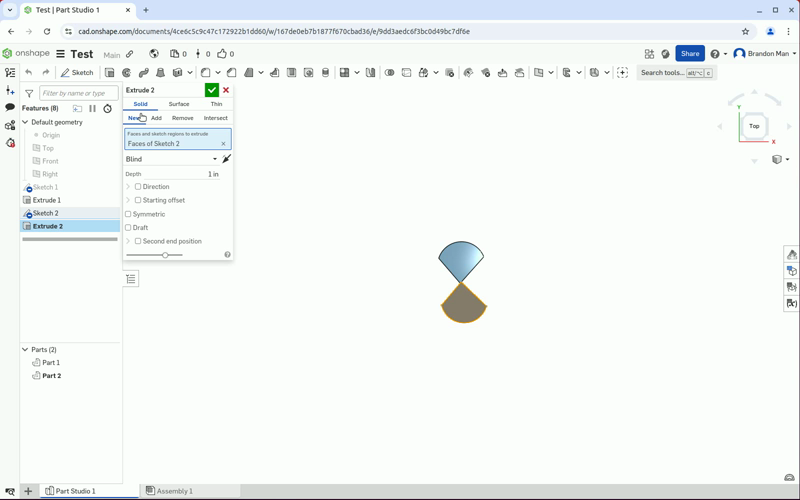
mouse_move(137, 120)
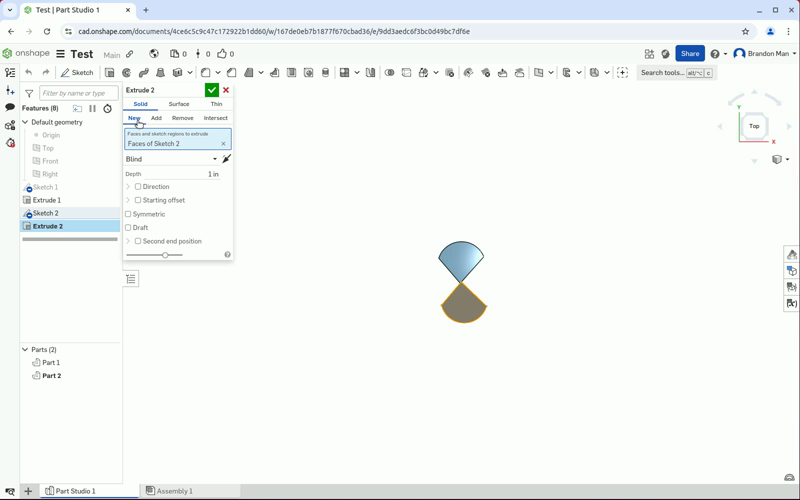
click(137, 120)
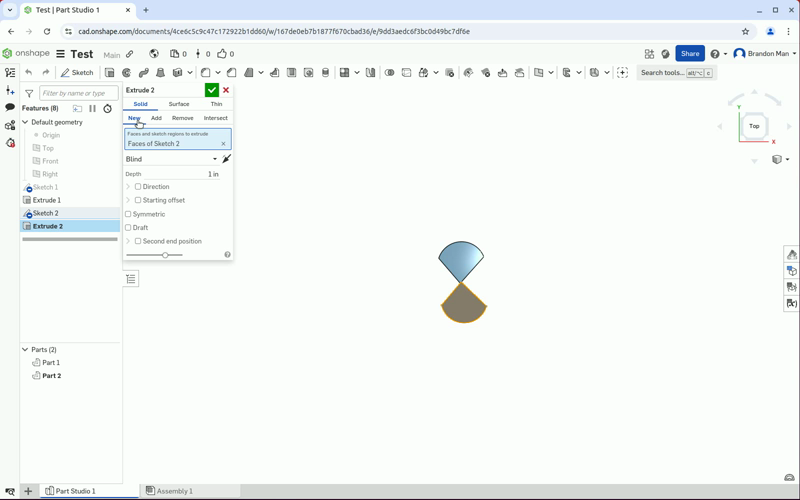
key(tab, 4)
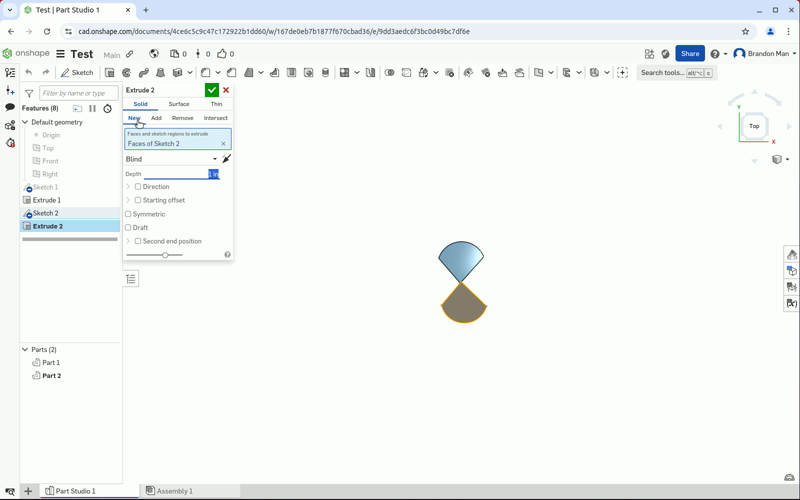
text(11.554)
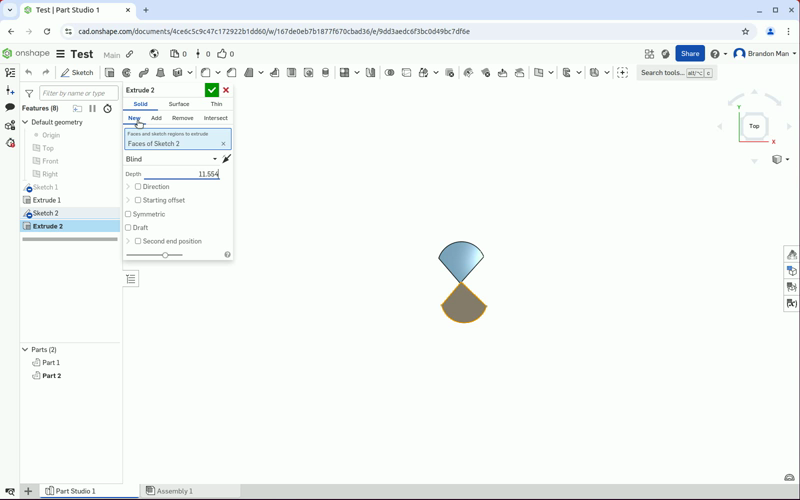
key(enter)
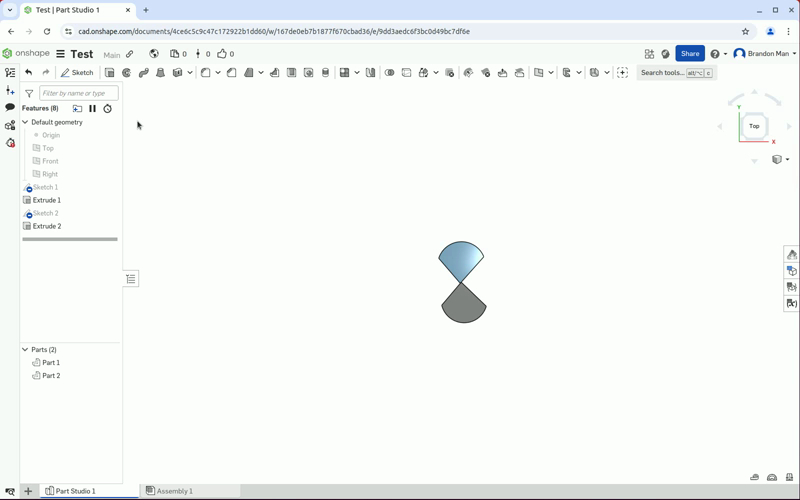
key(shift+h)
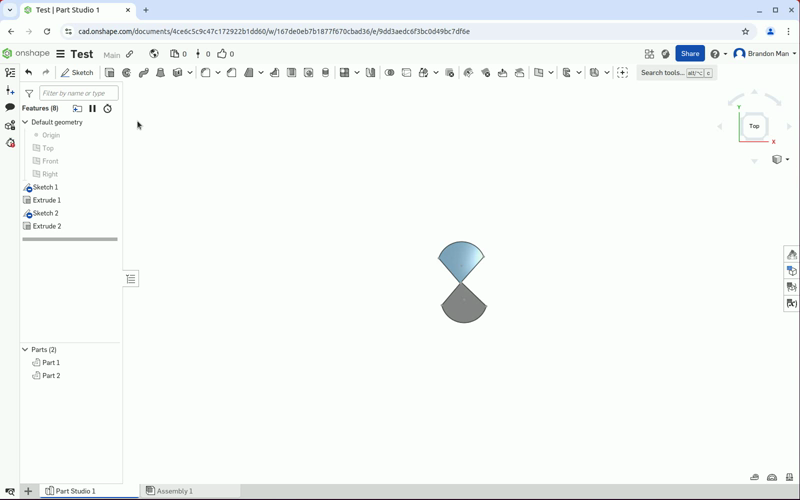
key(shift+h)
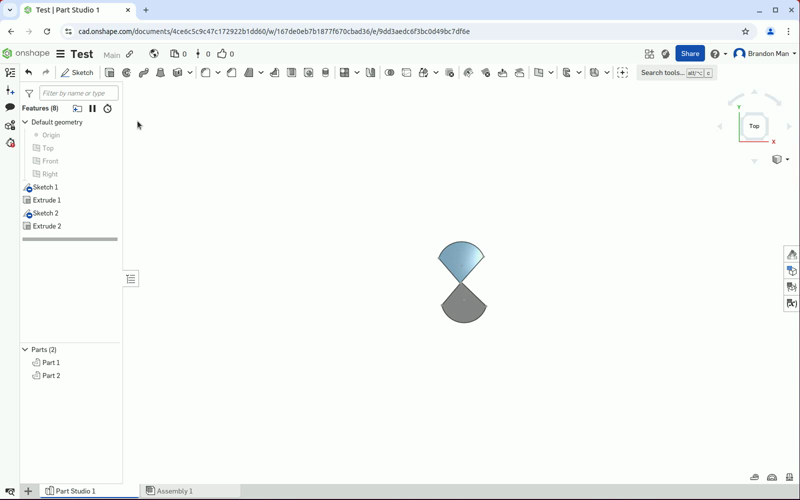
key(shift+7)
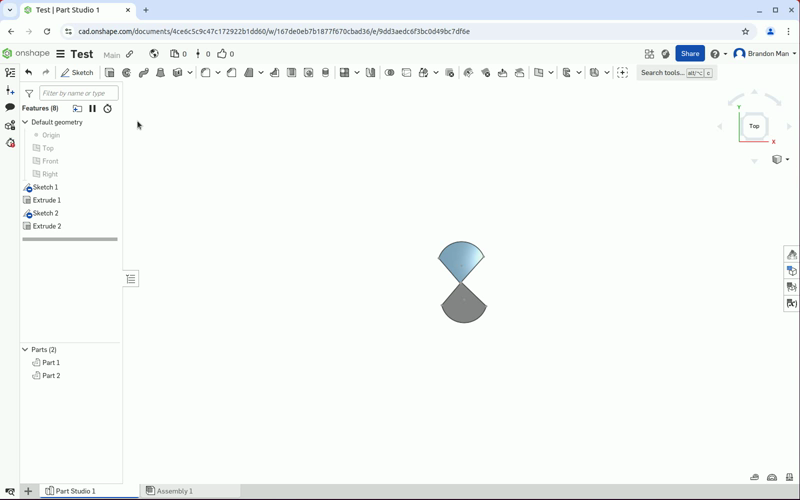
key(up, 3)
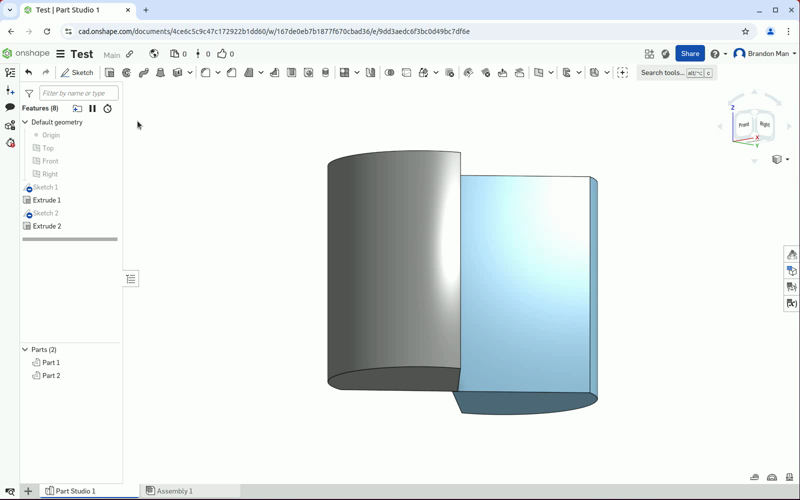
key(left, 3)
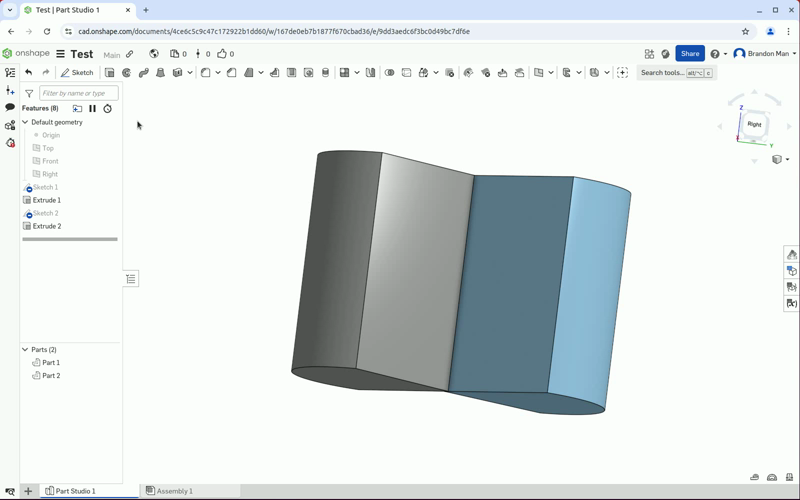
key(right, 3)
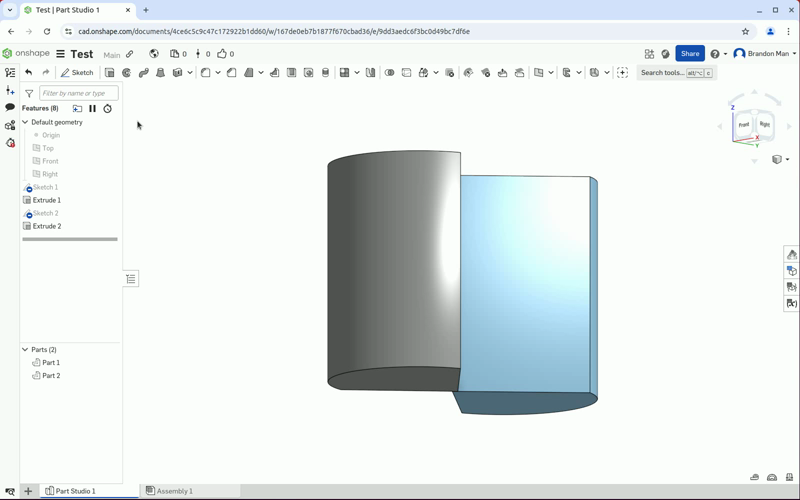
key(down, 3)
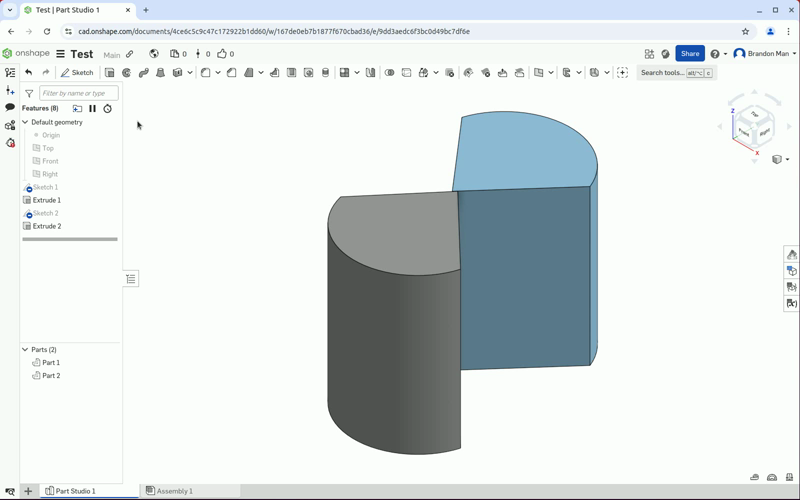
mouse_move(73, 189)
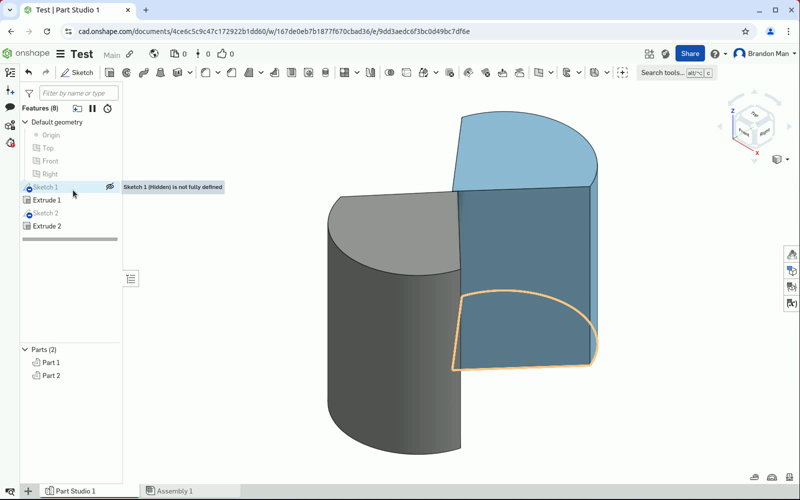
click(73, 189)